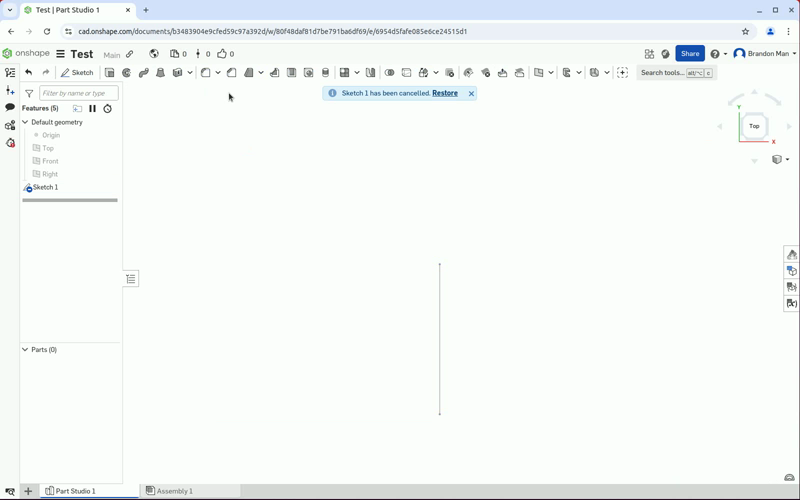
key(shift+h)
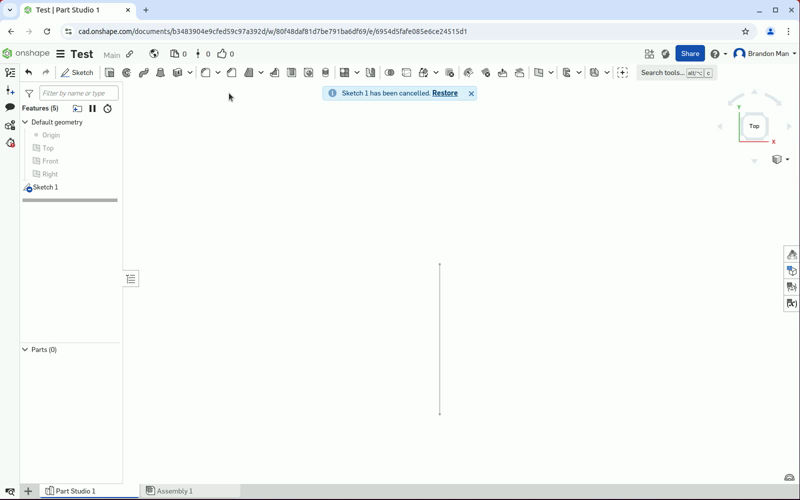
key(shift+s)
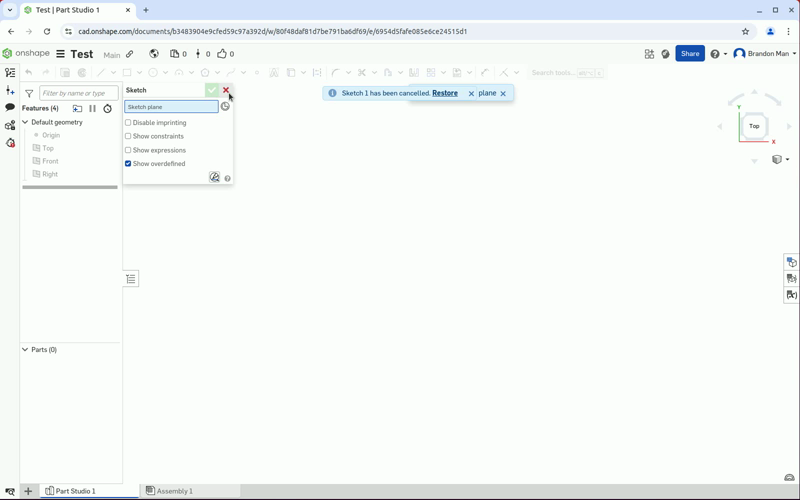
mouse_move(73, 150)
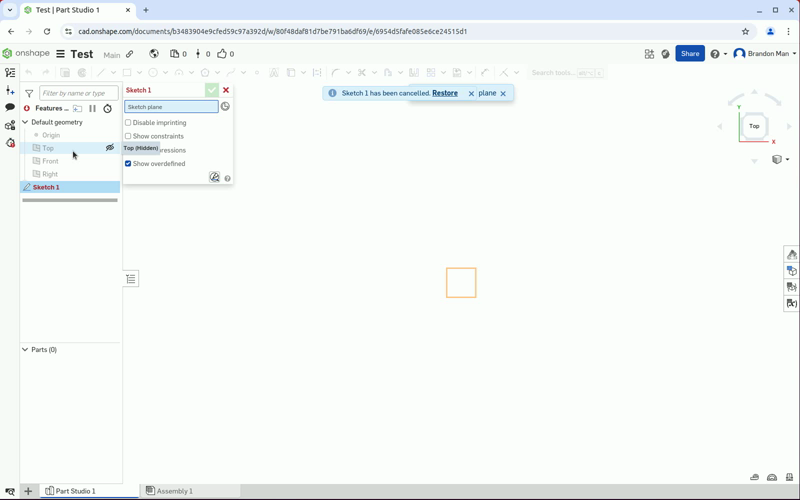
click(73, 150)
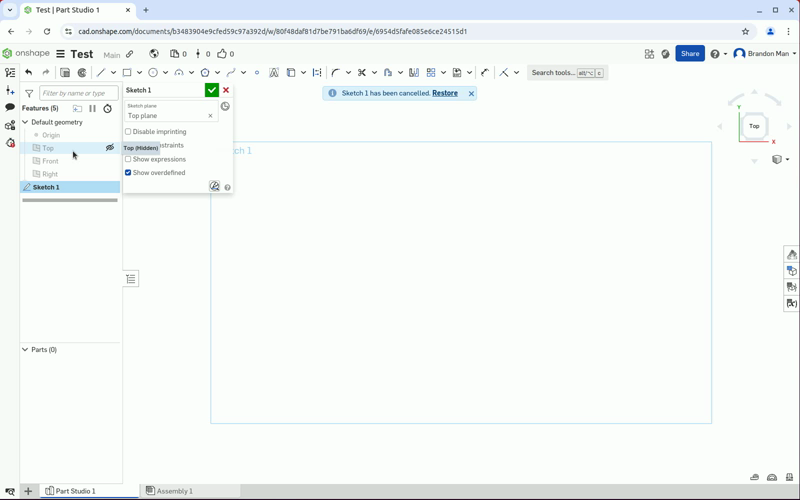
mouse_move(73, 352)
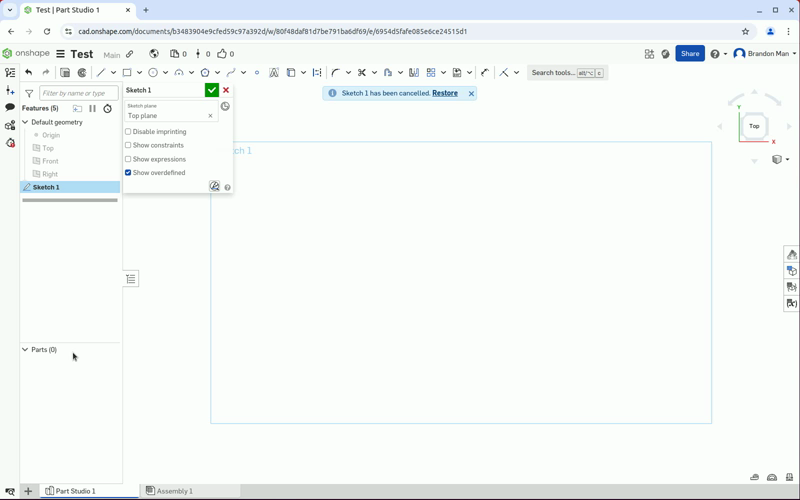
key(y)
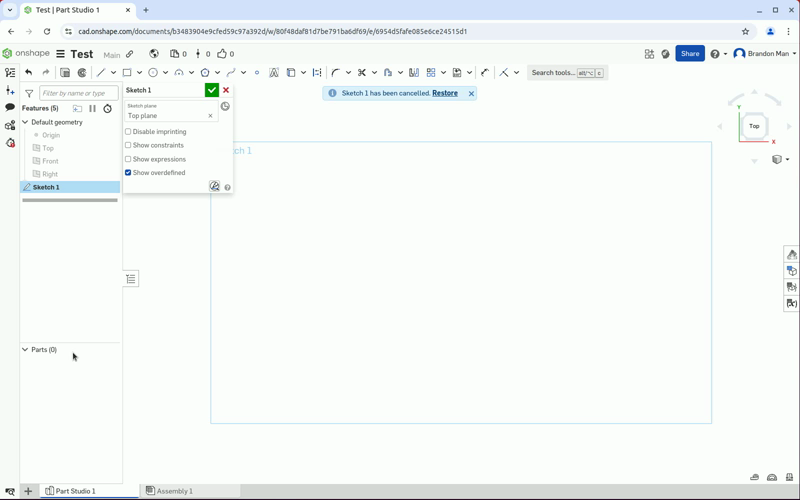
key(l)
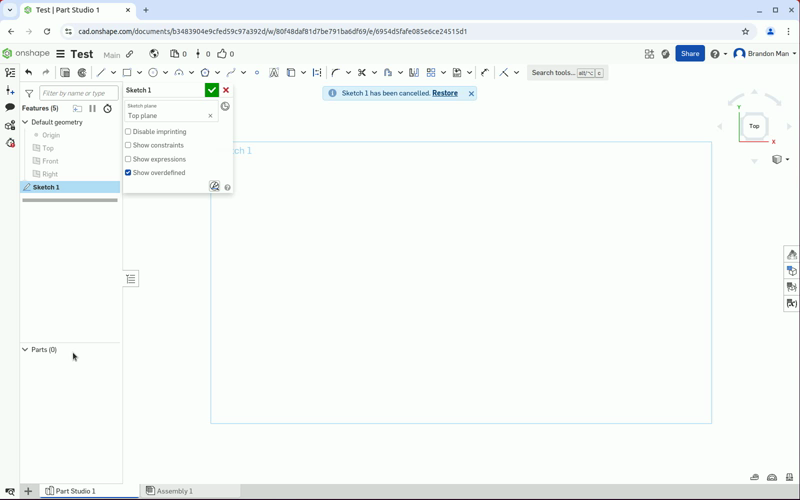
key_down(shift)
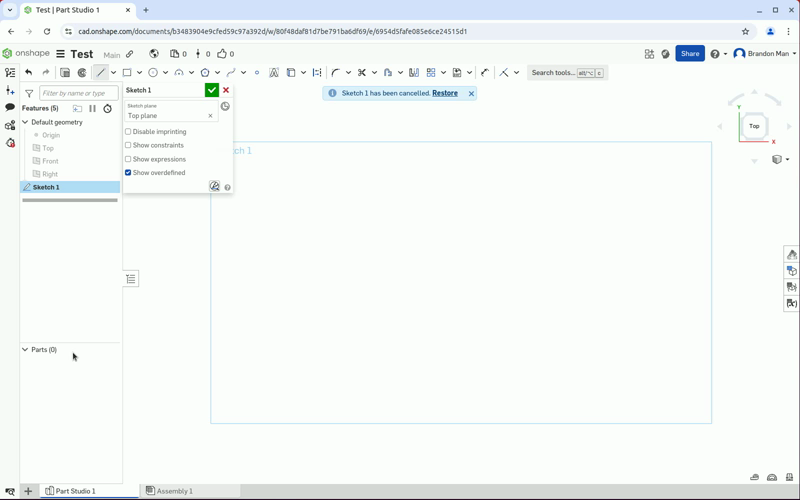
mouse_move(460, 282)
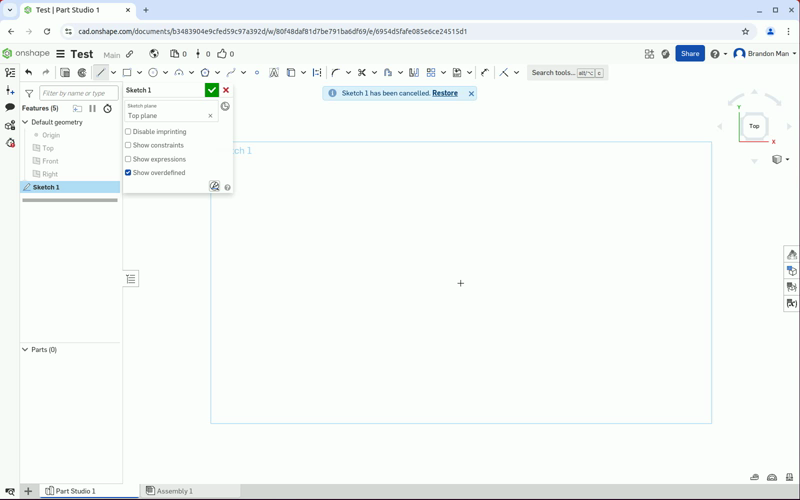
click(460, 282)
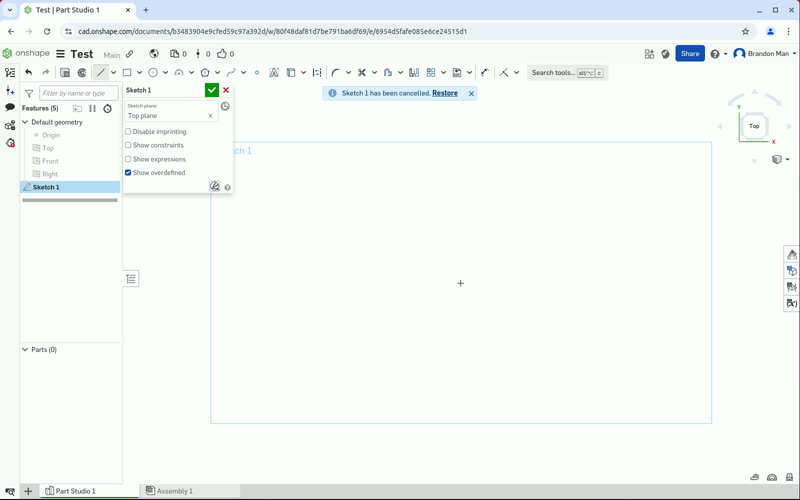
key_up(shift)
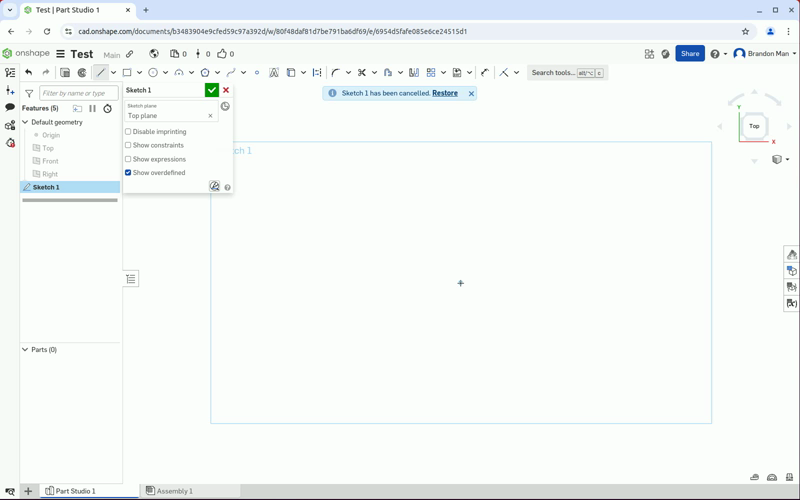
key_down(shift)
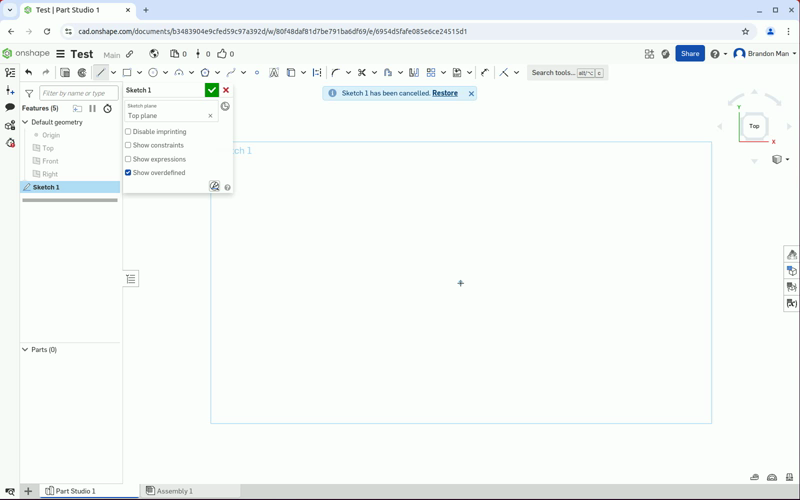
mouse_move(490, 282)
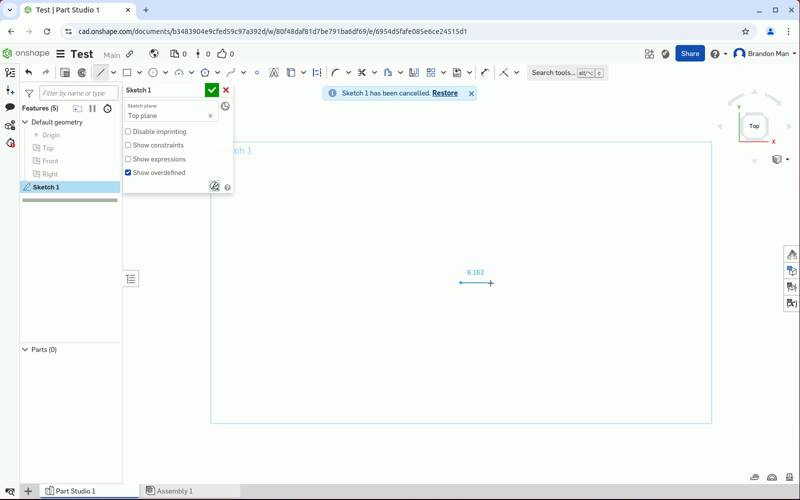
mouse_move(472, 282)
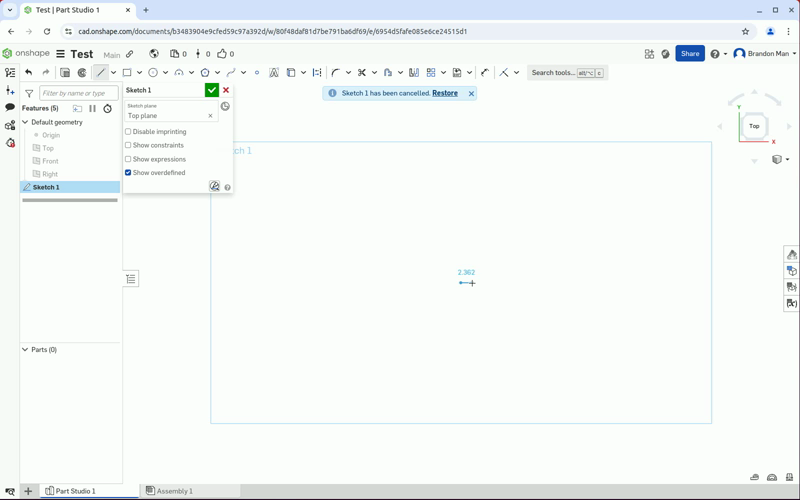
click(472, 282)
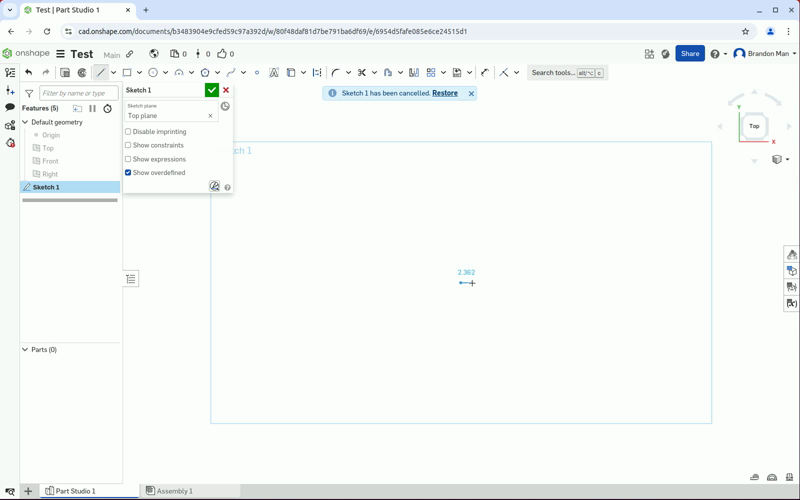
key_up(shift)
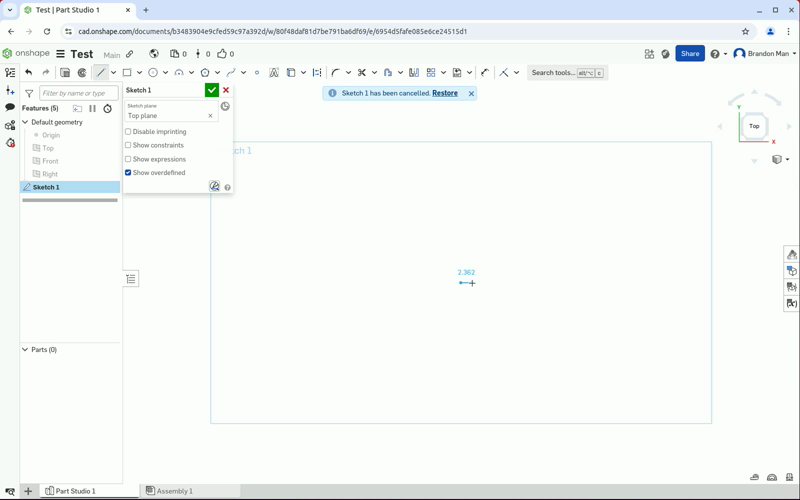
key_down(shift)
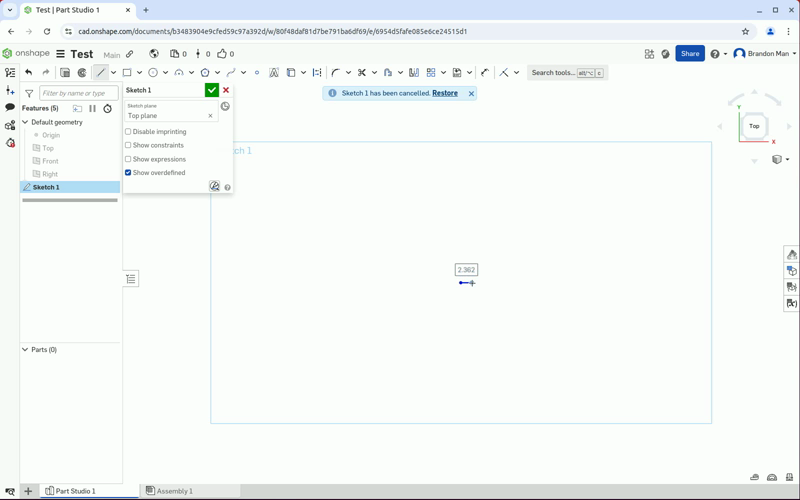
mouse_move(472, 170)
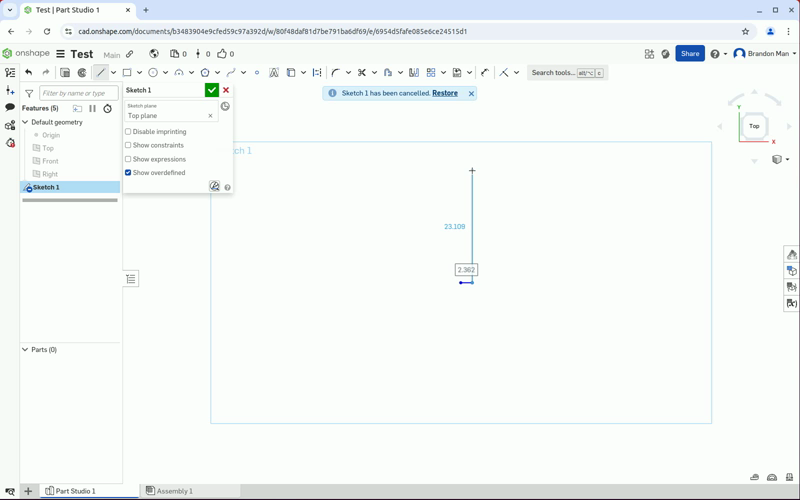
click(472, 170)
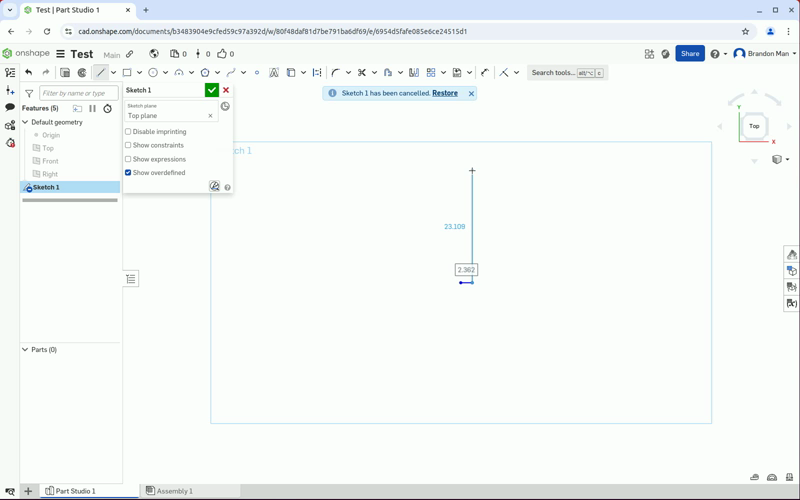
key_up(shift)
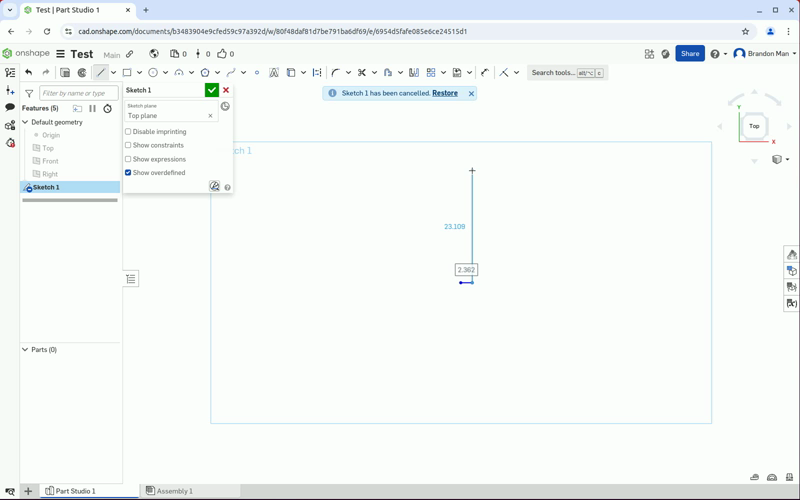
key_down(shift)
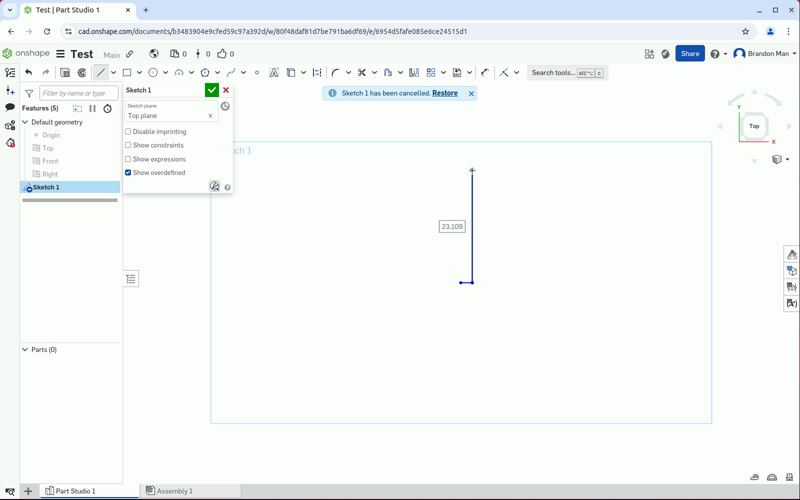
mouse_move(502, 170)
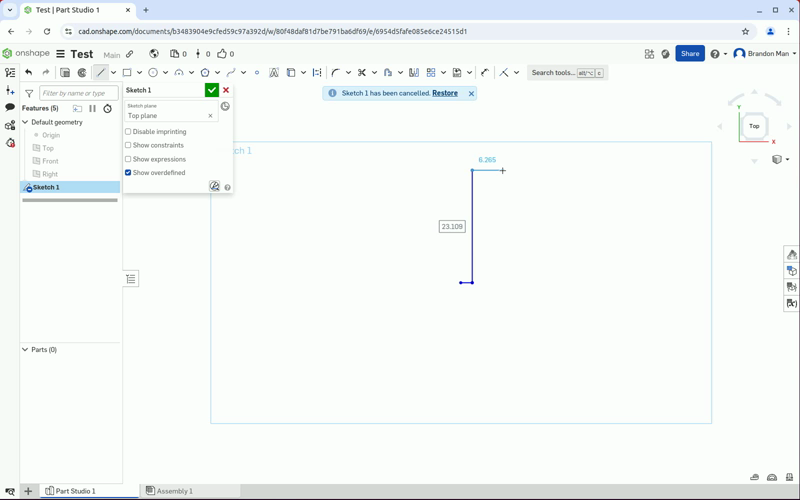
mouse_move(460, 170)
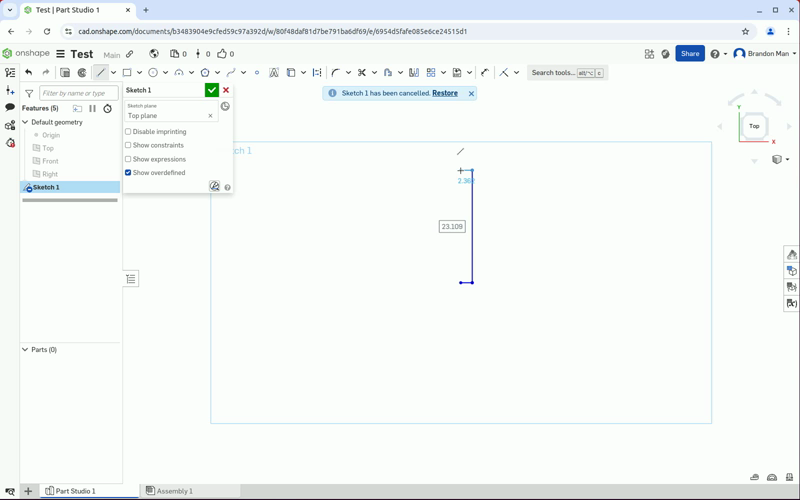
click(460, 170)
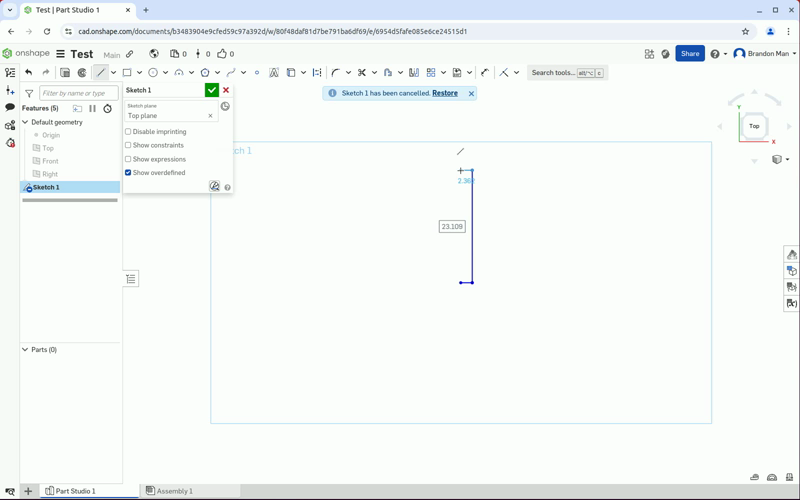
key_up(shift)
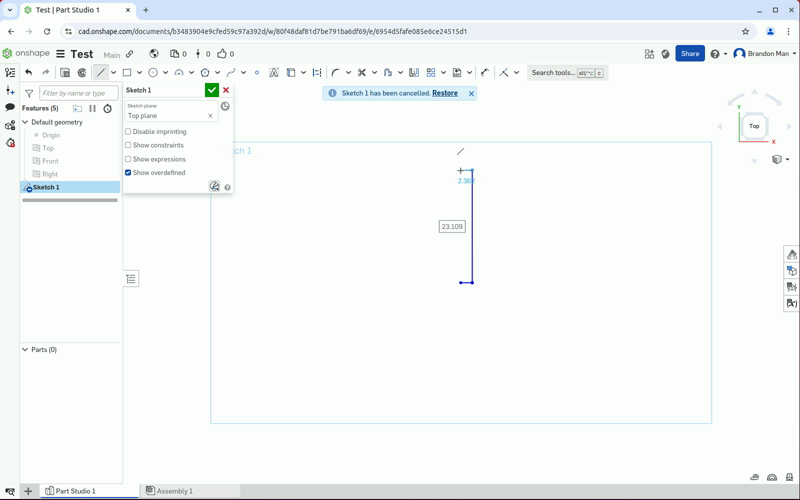
key_down(shift)
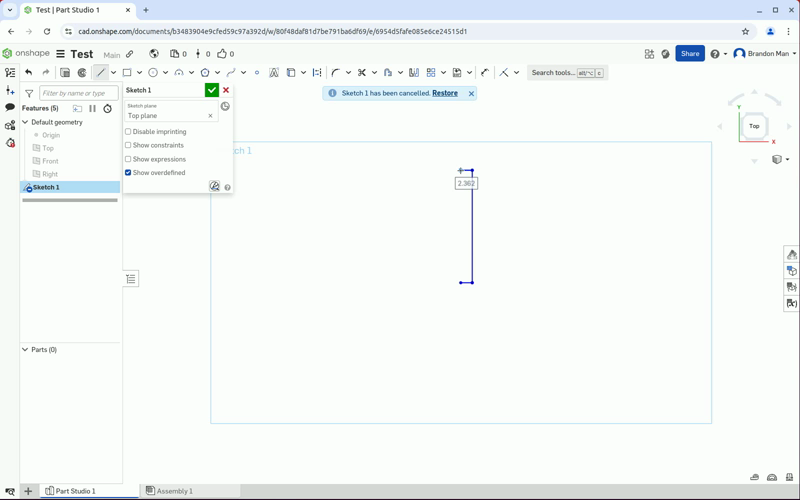
mouse_move(460, 282)
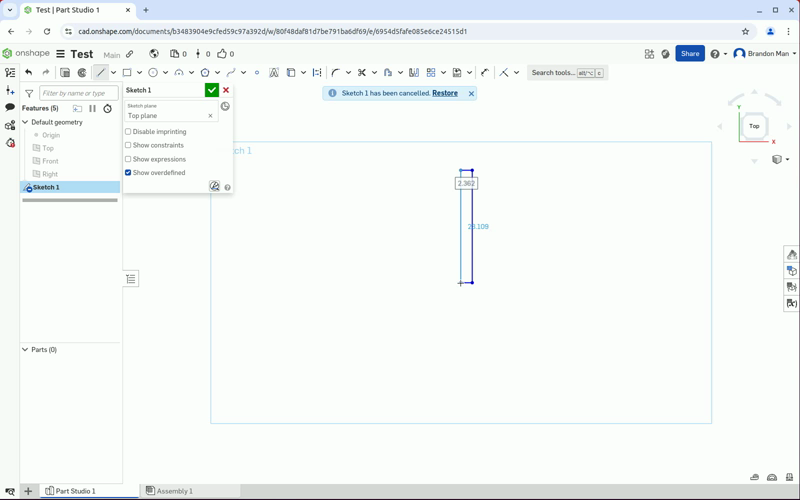
key_up(shift)
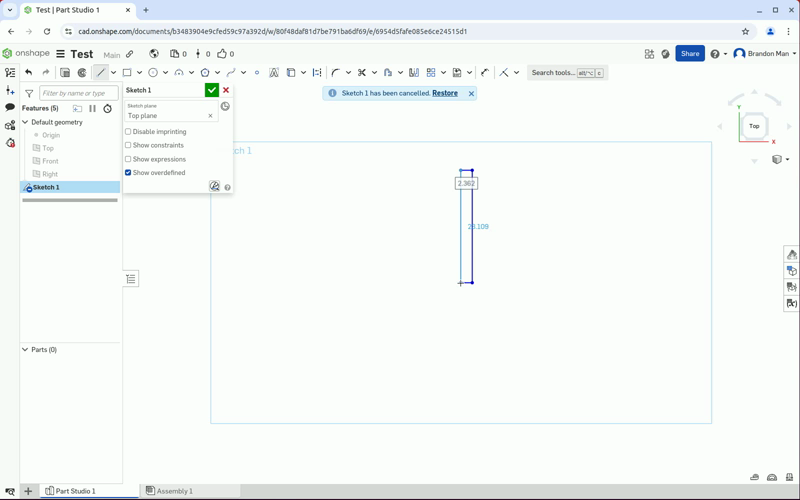
click(460, 282)
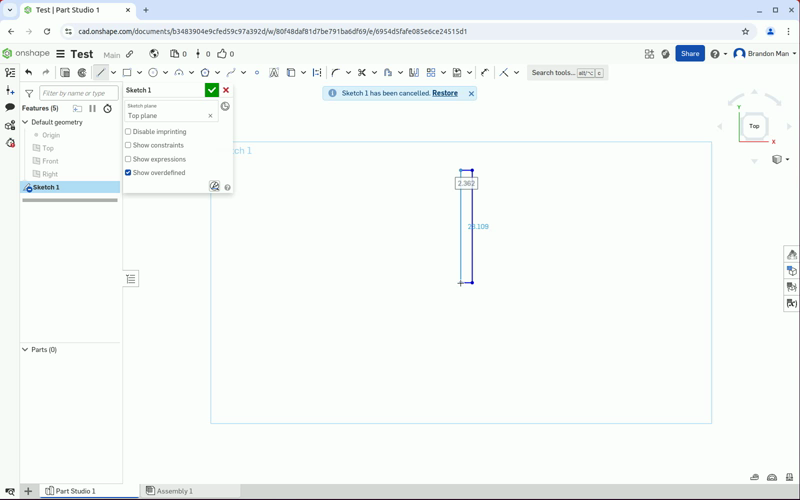
key(esc)
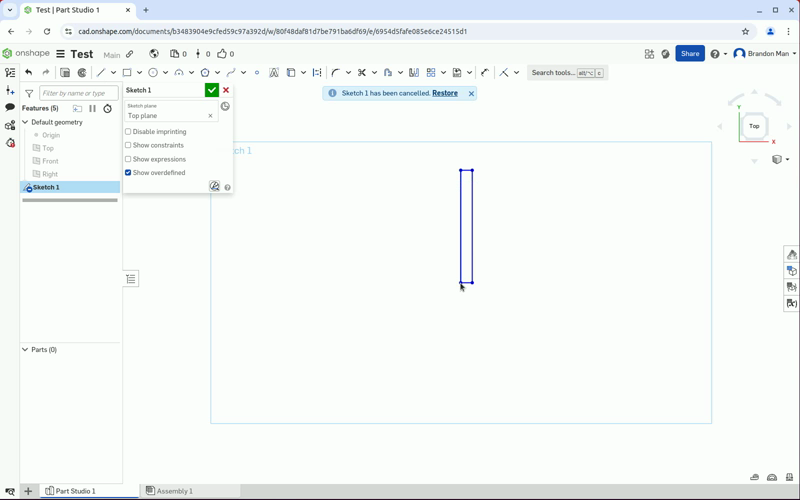
mouse_move(467, 211)
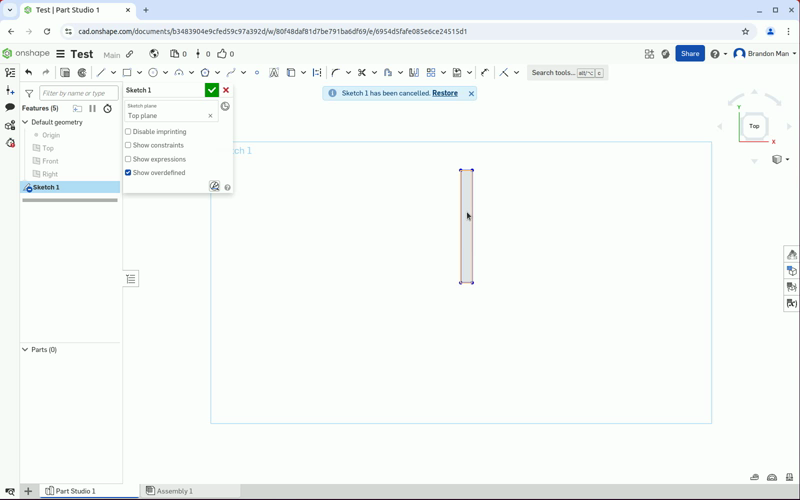
scroll(6)
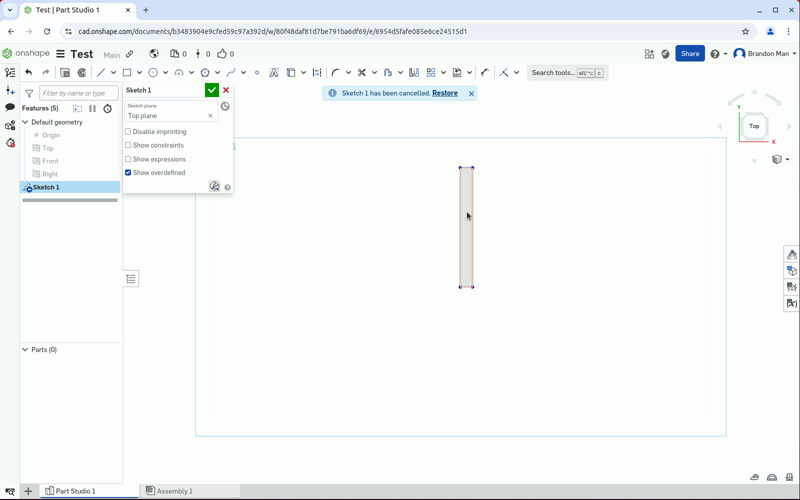
scroll(6)
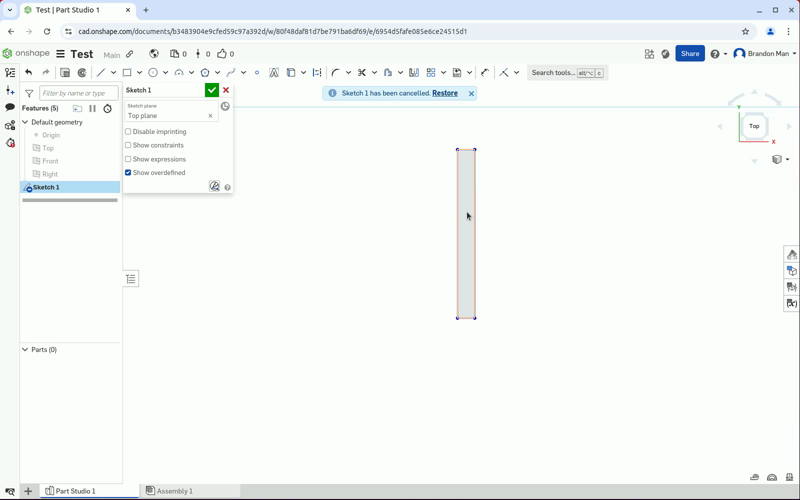
scroll(6)
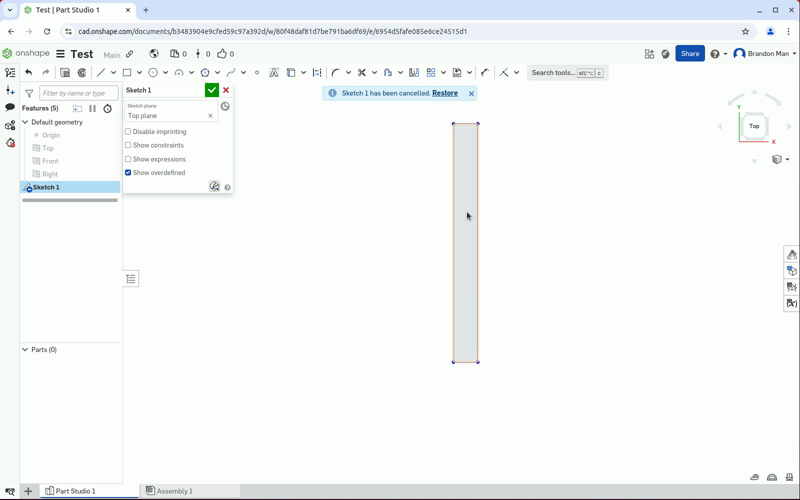
scroll(6)
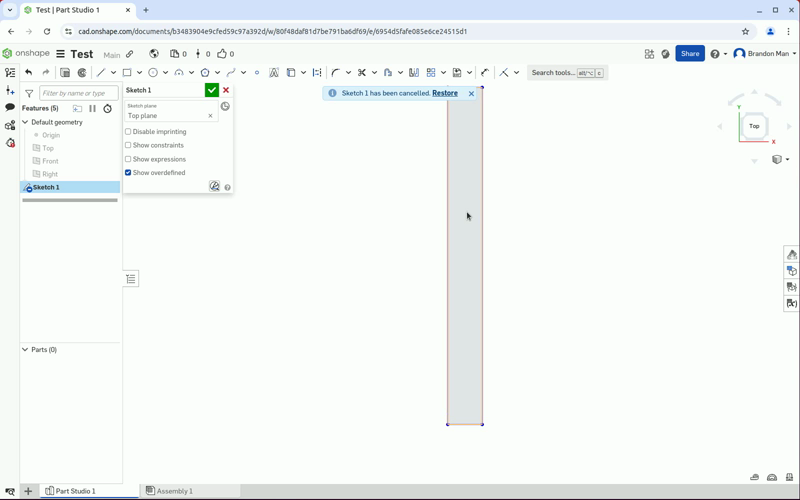
scroll(6)
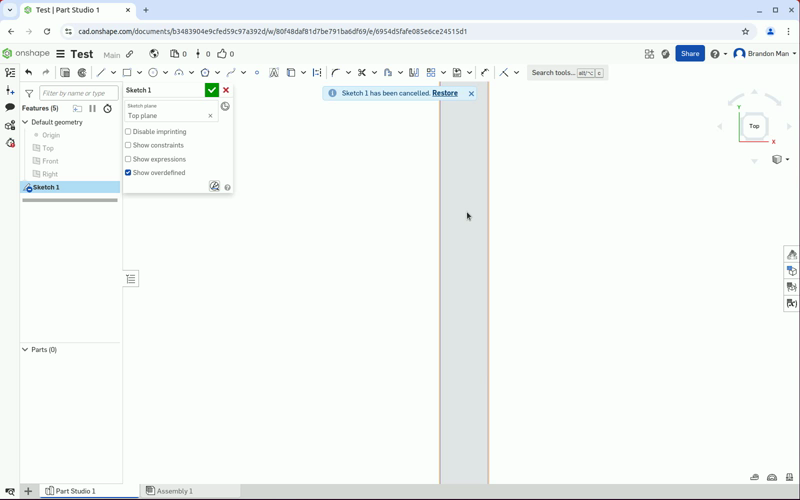
scroll(6)
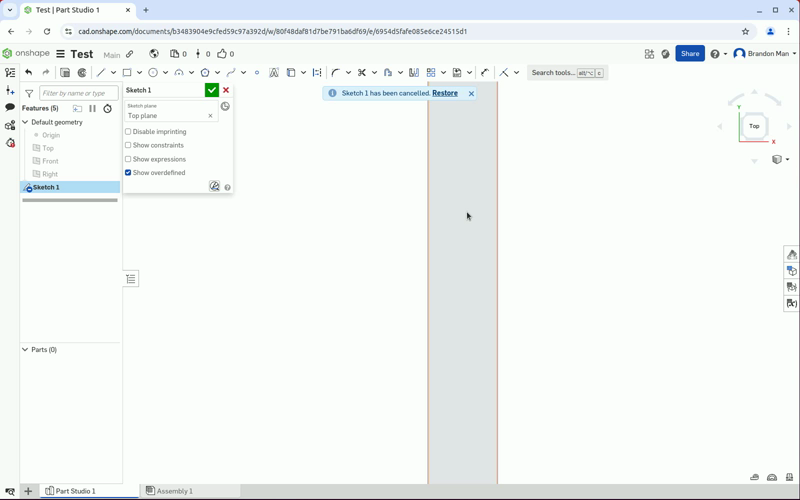
scroll(6)
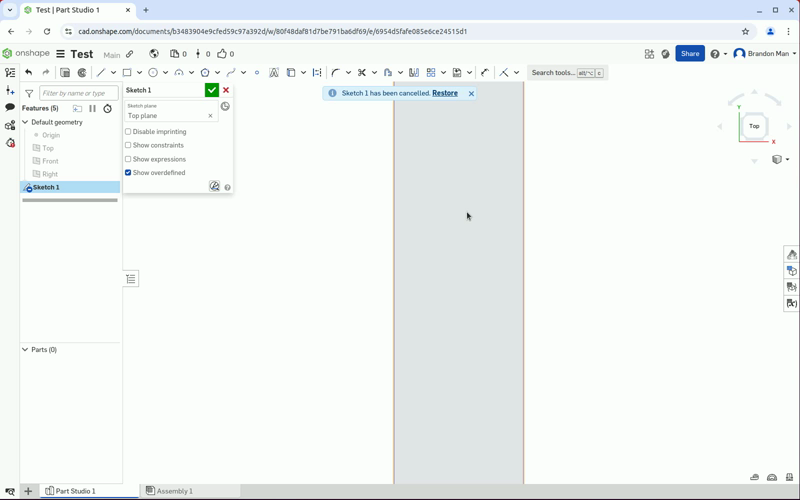
click(467, 211)
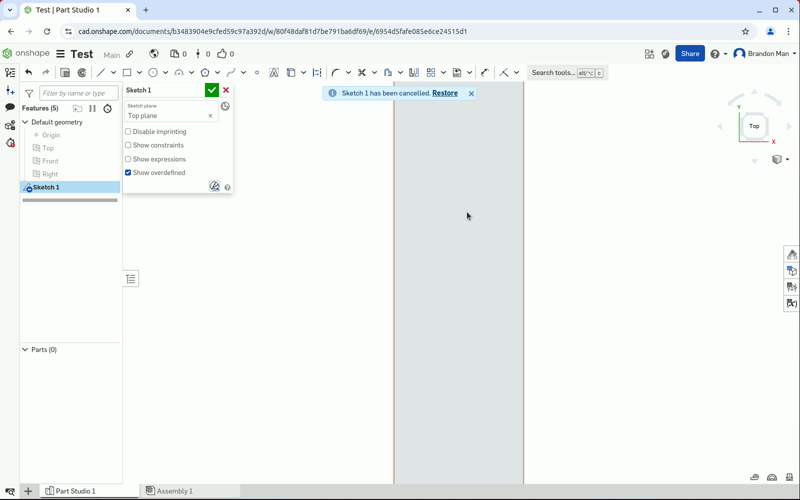
scroll(-6)
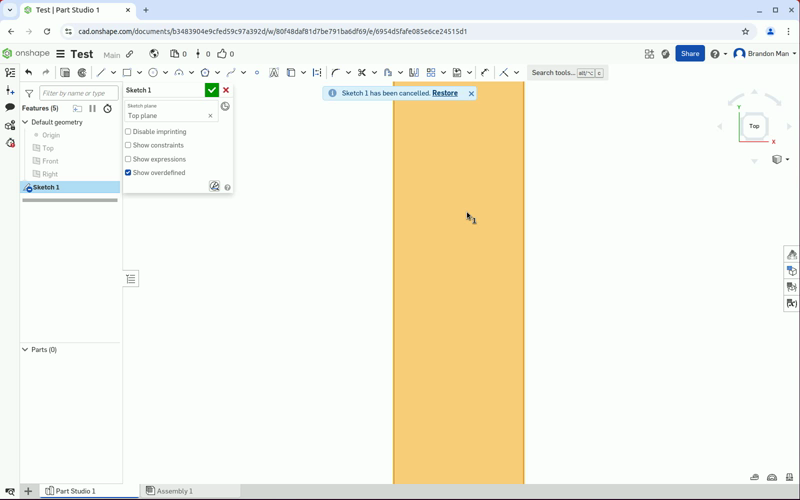
scroll(-6)
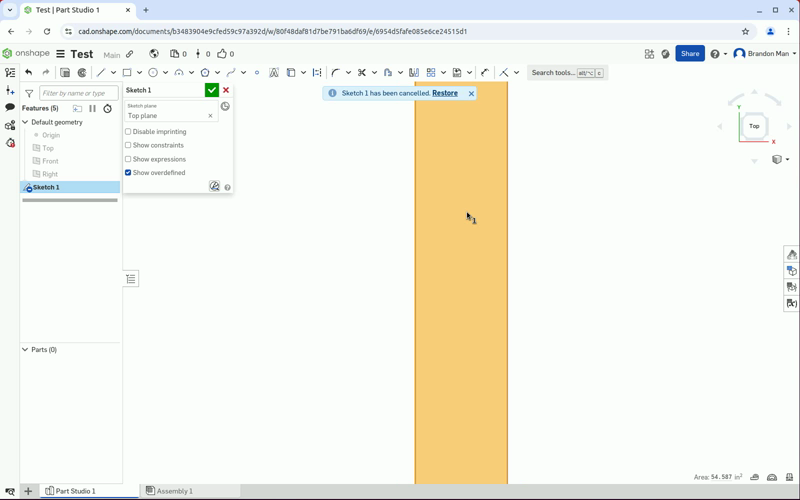
scroll(-6)
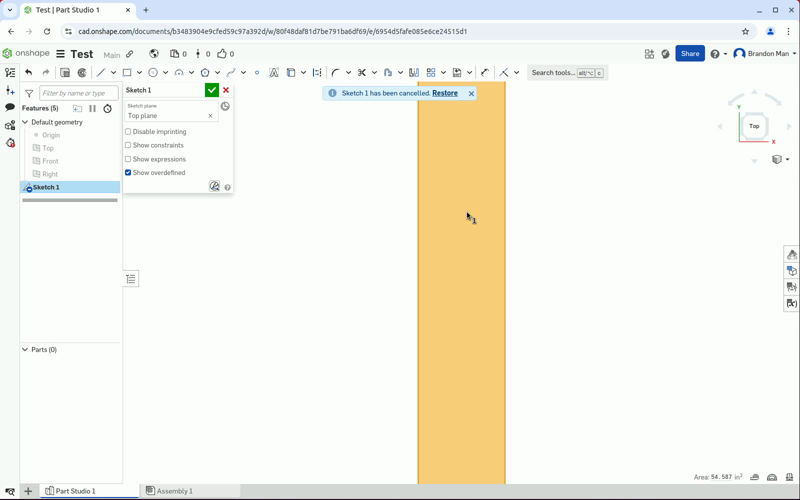
scroll(-6)
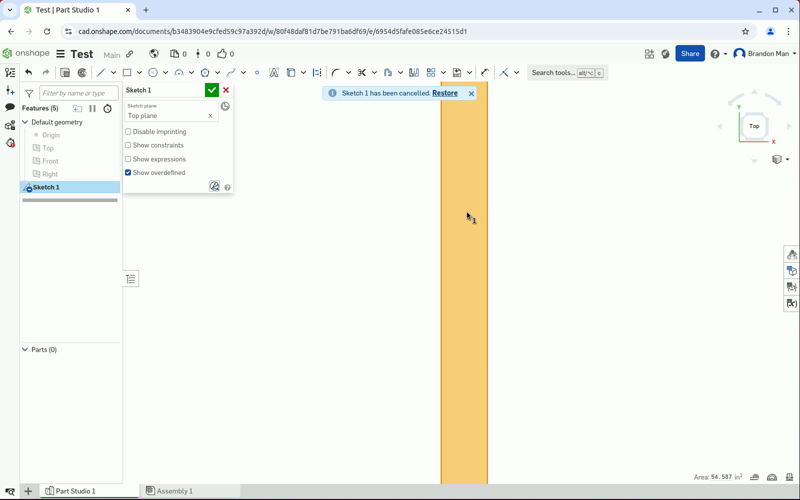
scroll(-6)
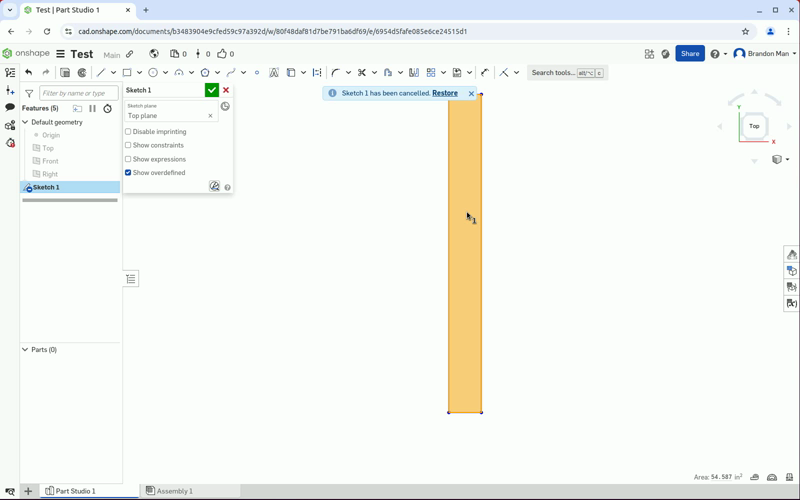
scroll(-6)
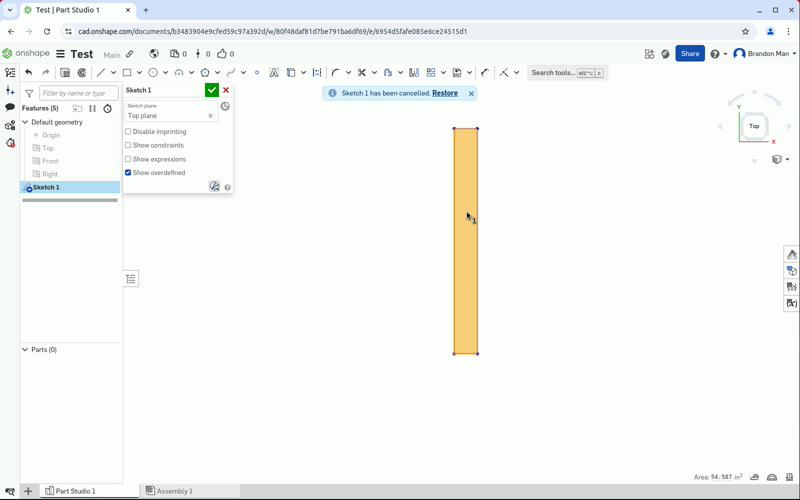
scroll(-6)
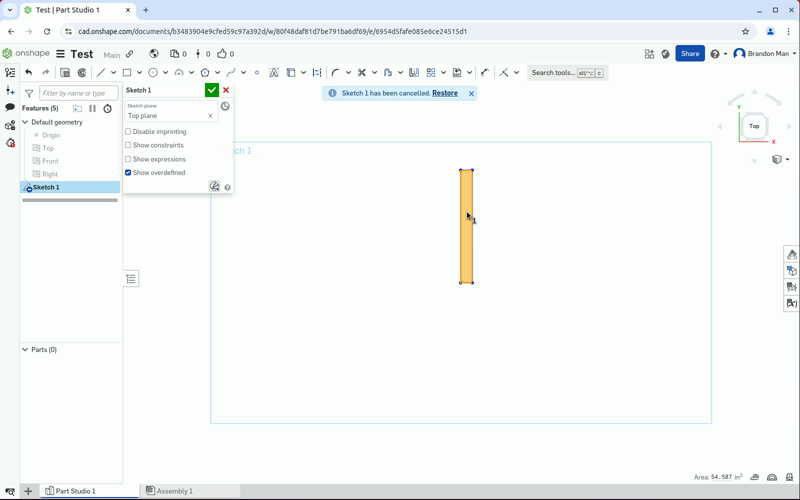
mouse_move(73, 352)
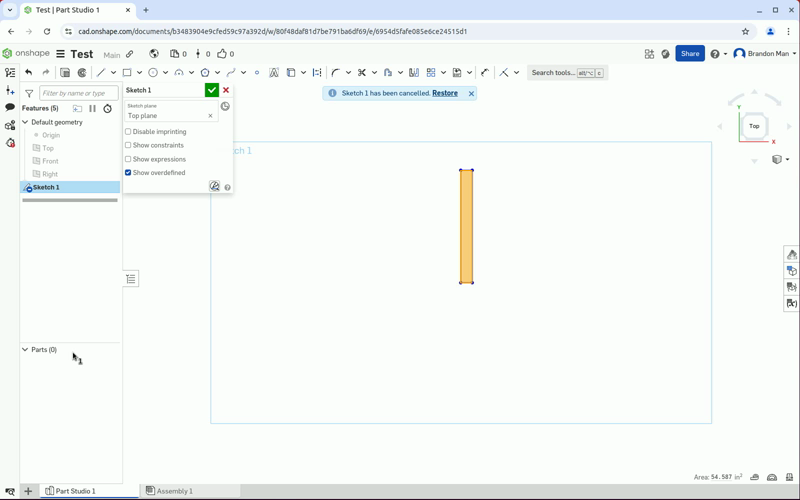
key(shift+y)
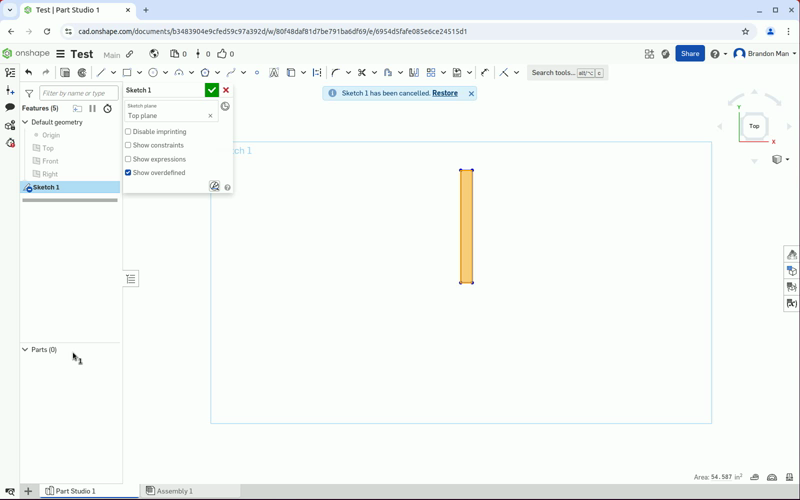
key(shift+e)
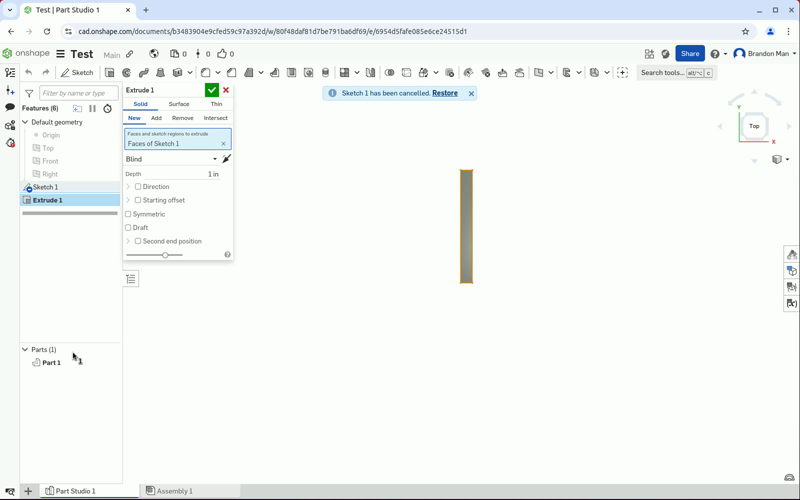
mouse_move(143, 106)
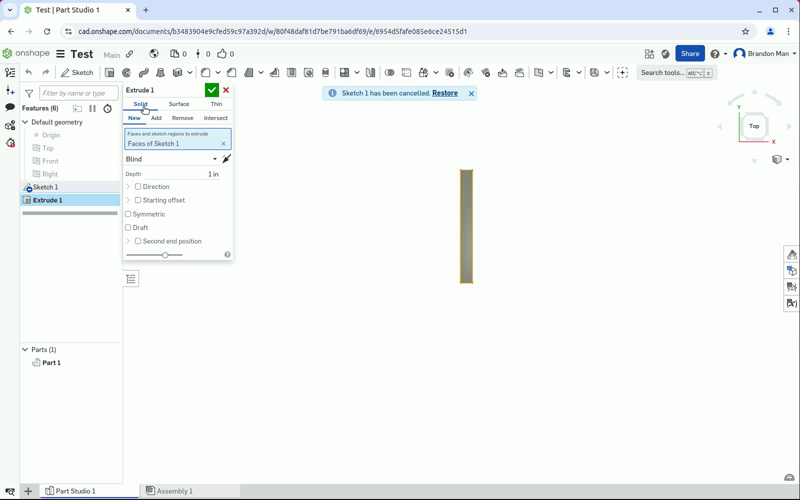
click(143, 106)
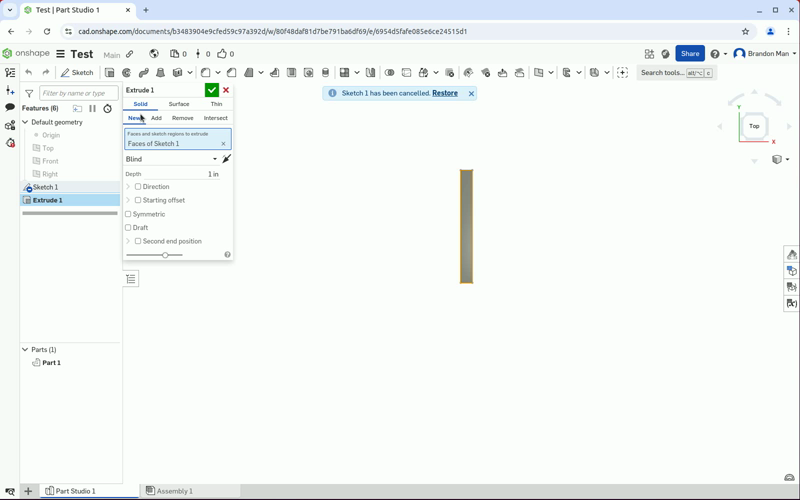
mouse_move(137, 120)
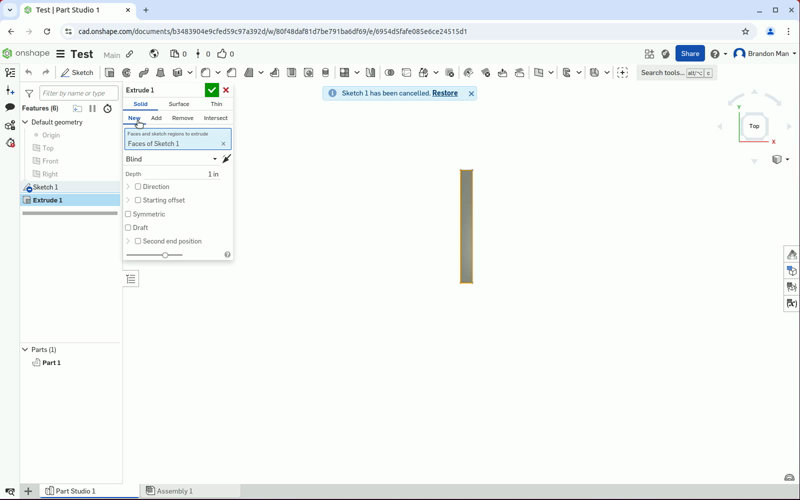
click(137, 120)
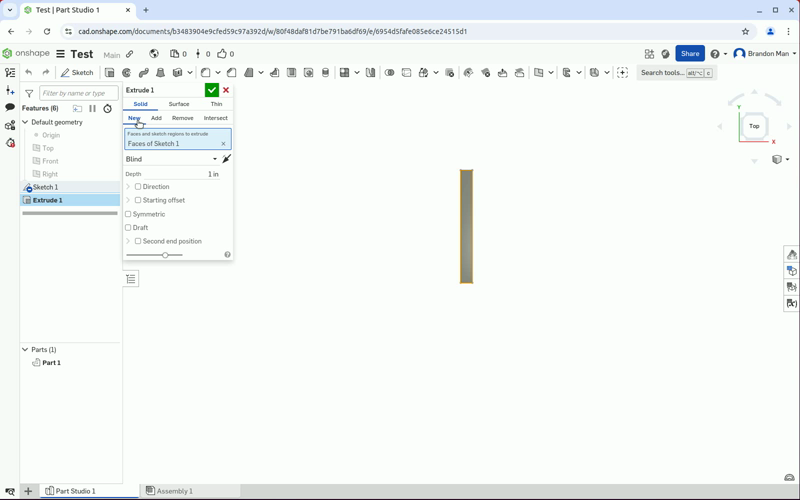
key(tab, 4)
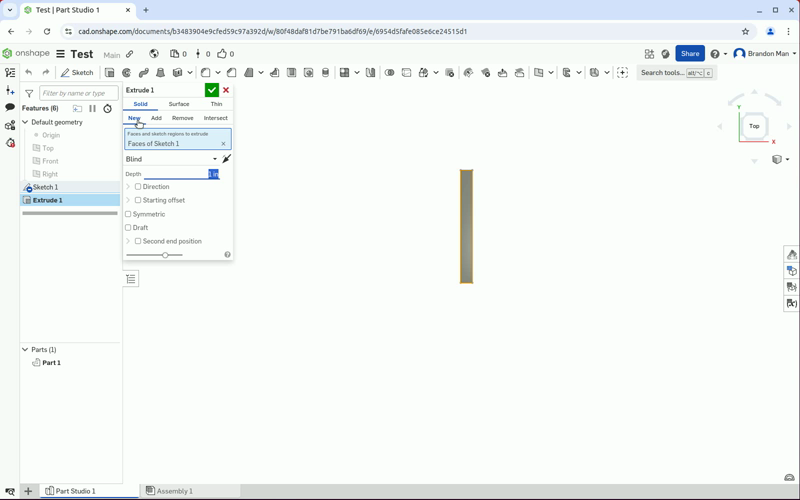
text(-2.407)
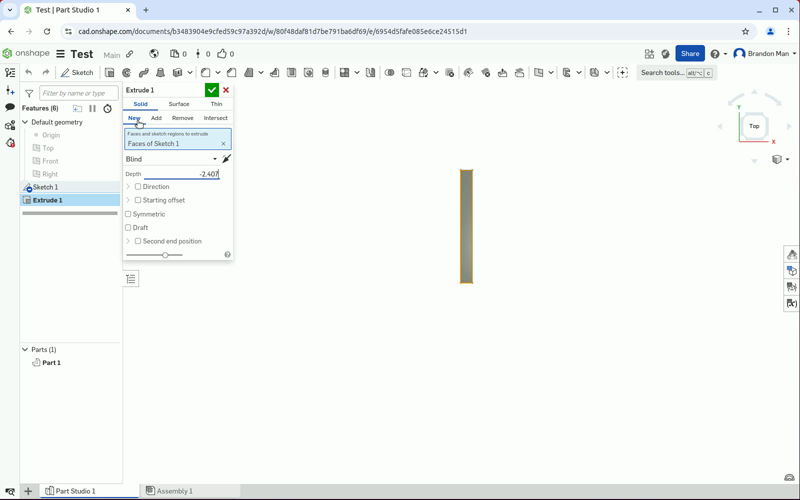
key(enter)
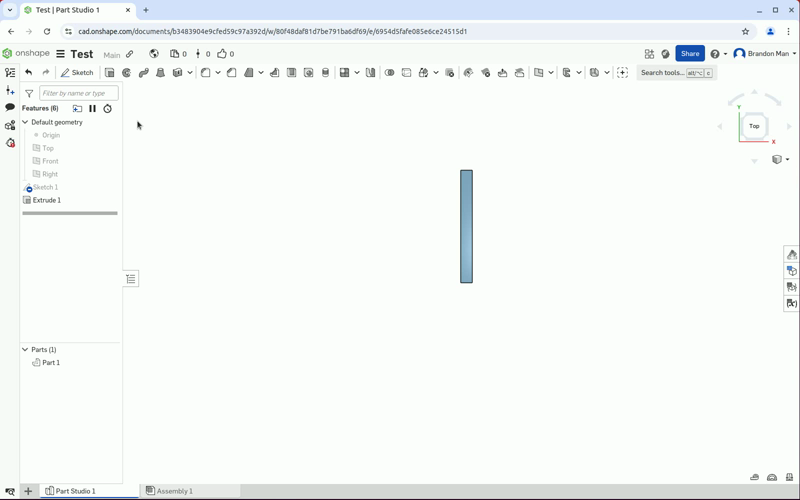
key(shift+h)
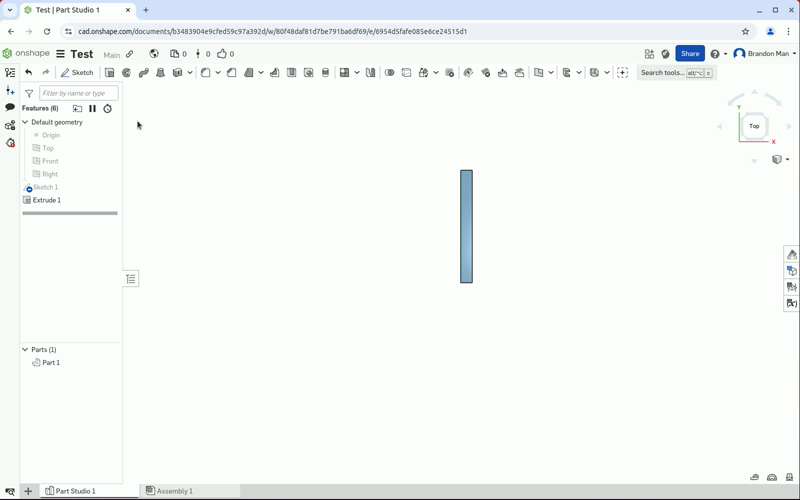
key(shift+h)
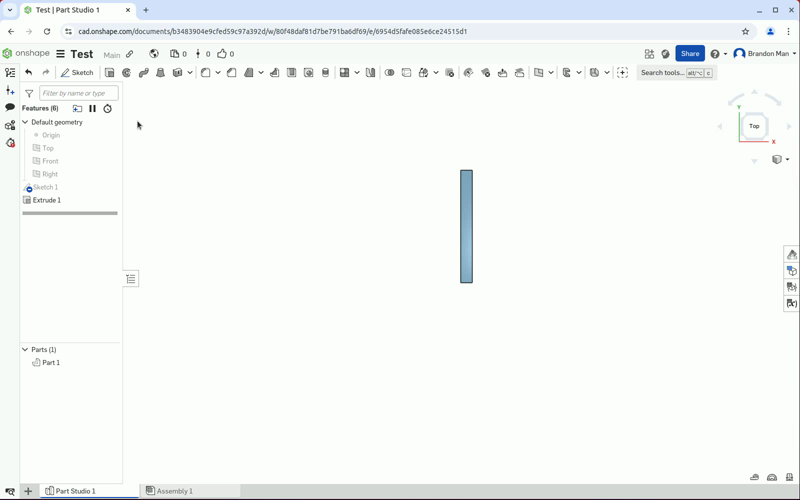
mouse_move(73, 189)
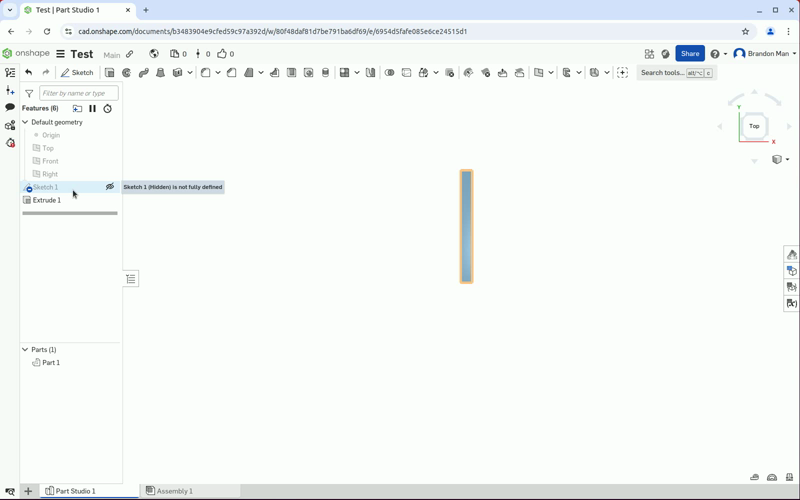
click(73, 189)
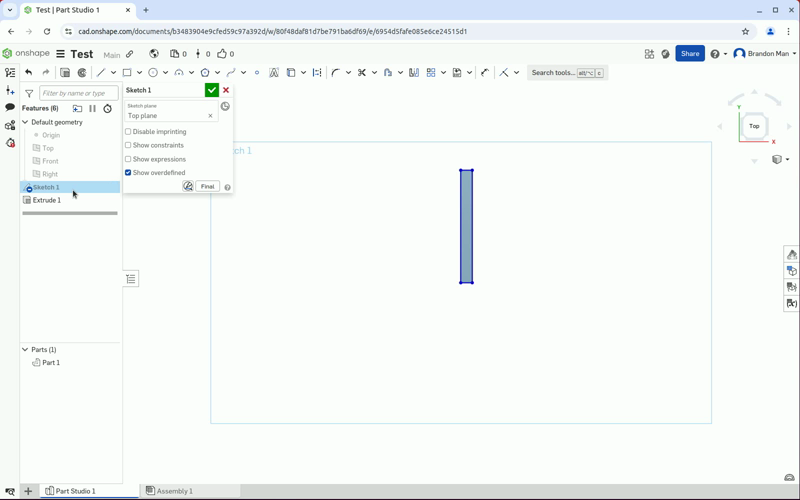
mouse_move(229, 92)
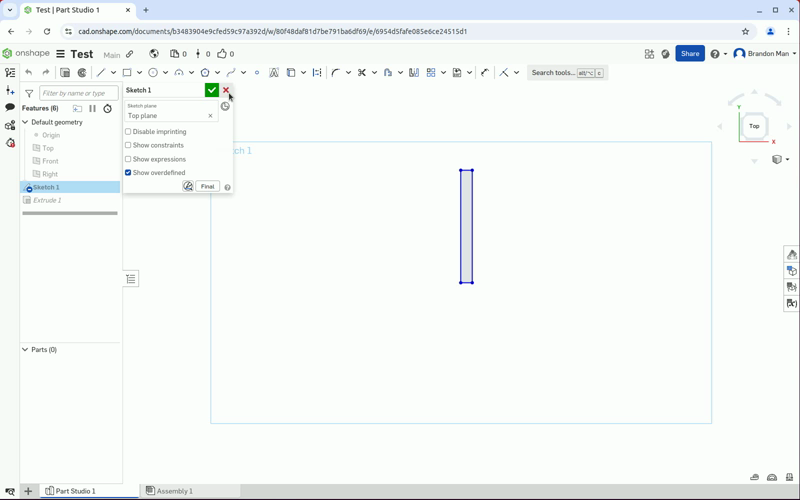
click(229, 92)
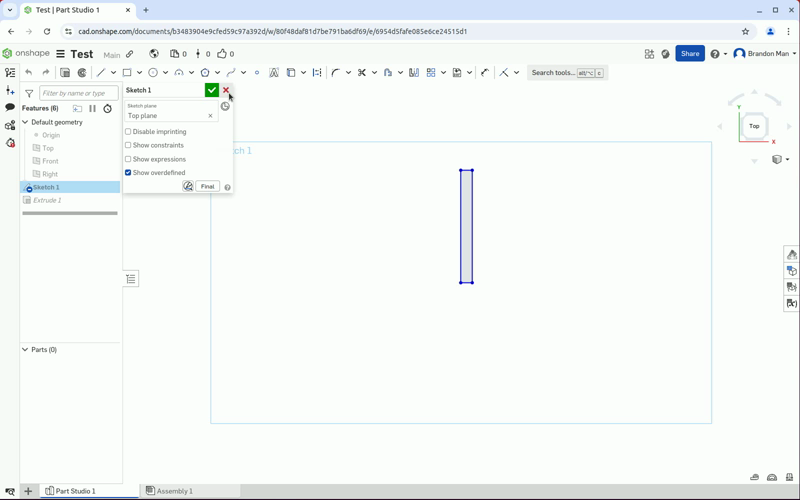
key(shift+s)
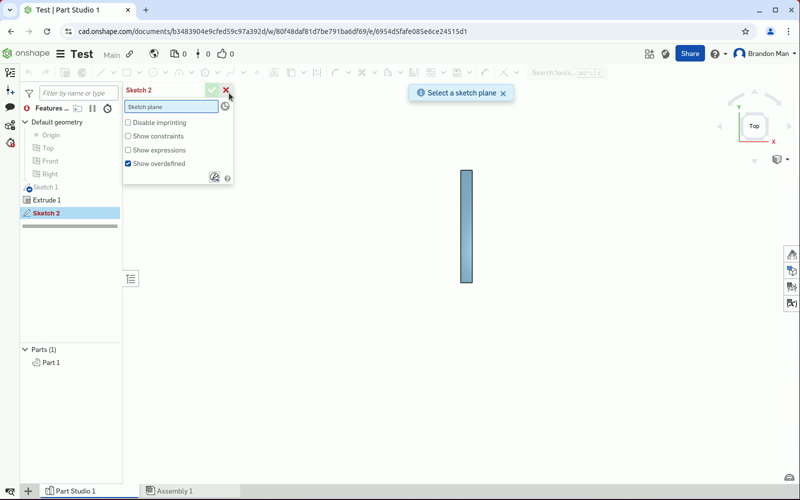
mouse_move(73, 150)
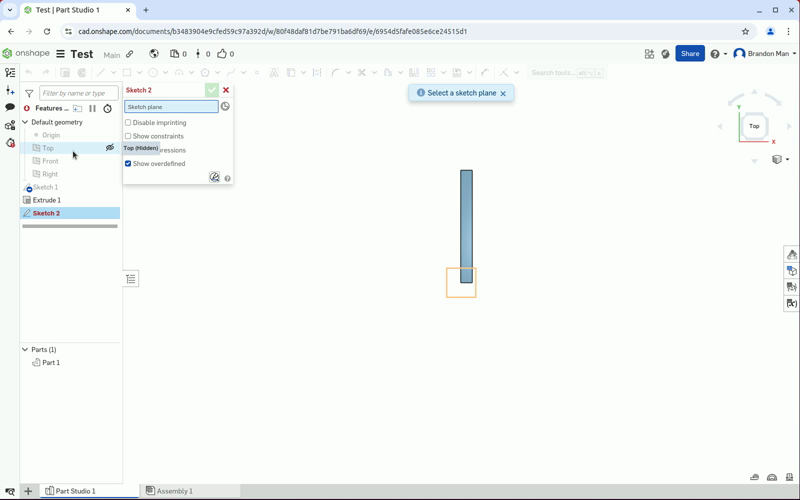
click(73, 150)
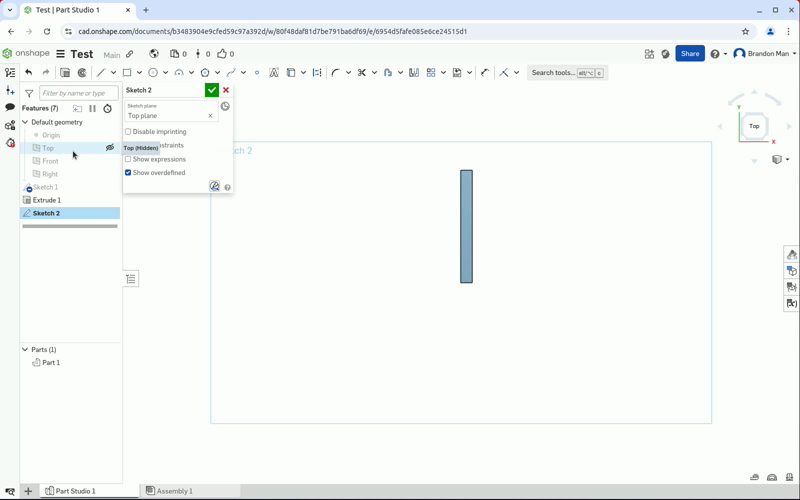
mouse_move(73, 352)
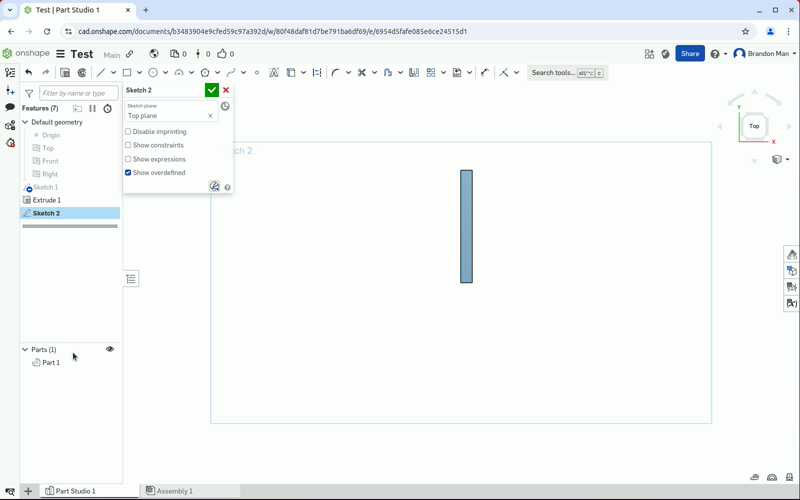
key(y)
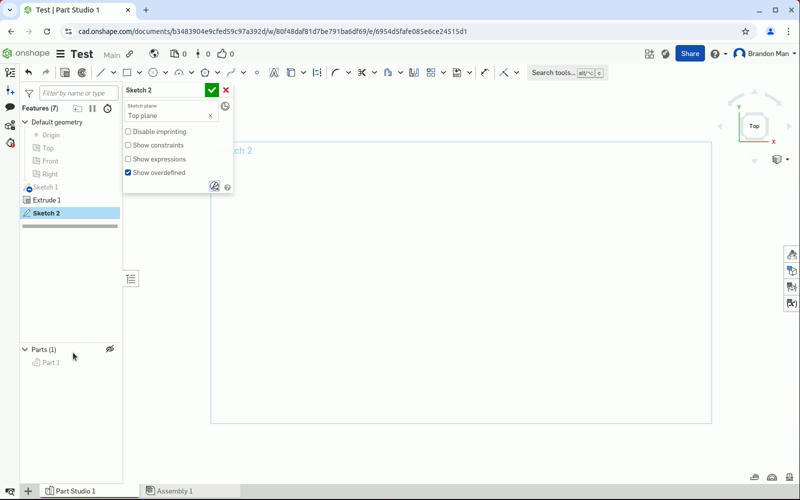
key(l)
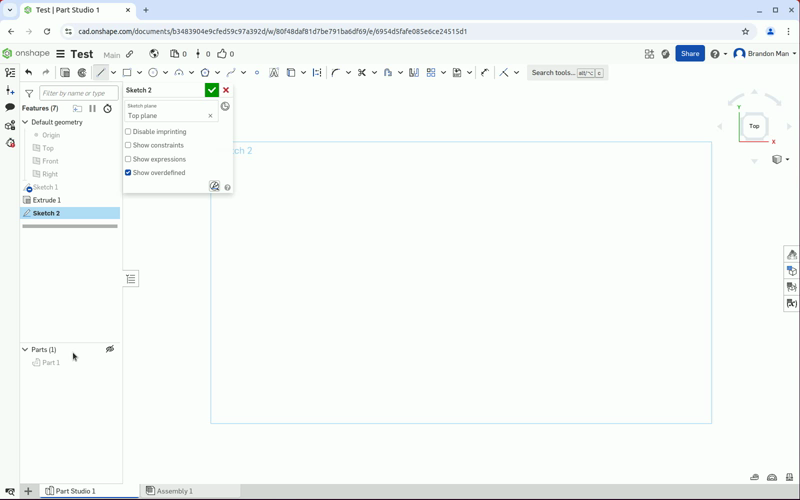
key_down(shift)
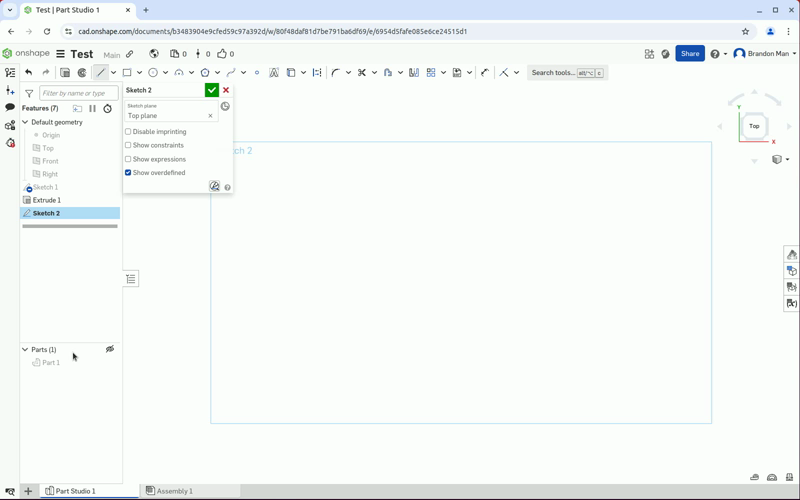
mouse_move(460, 226)
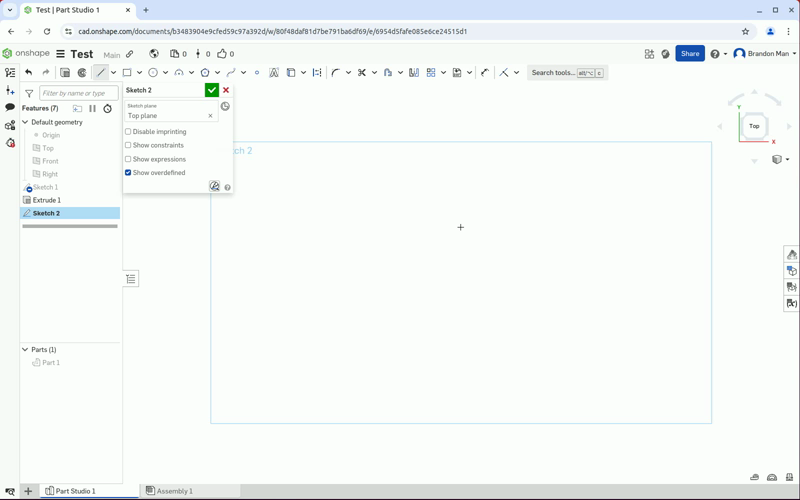
click(460, 226)
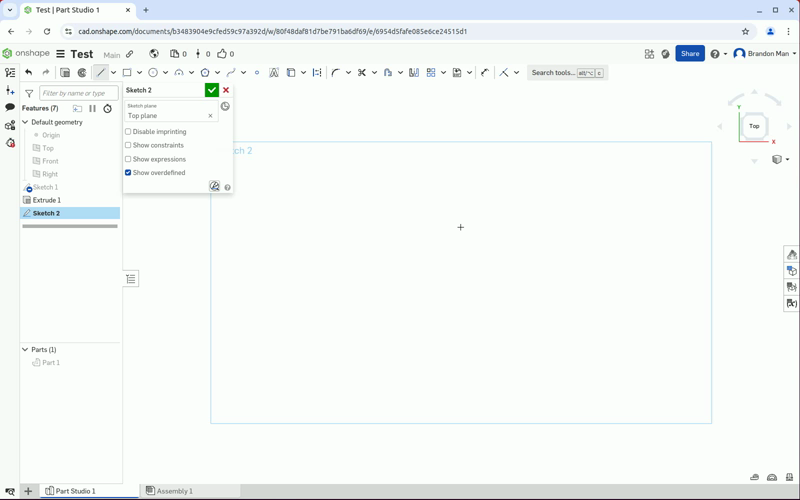
key_up(shift)
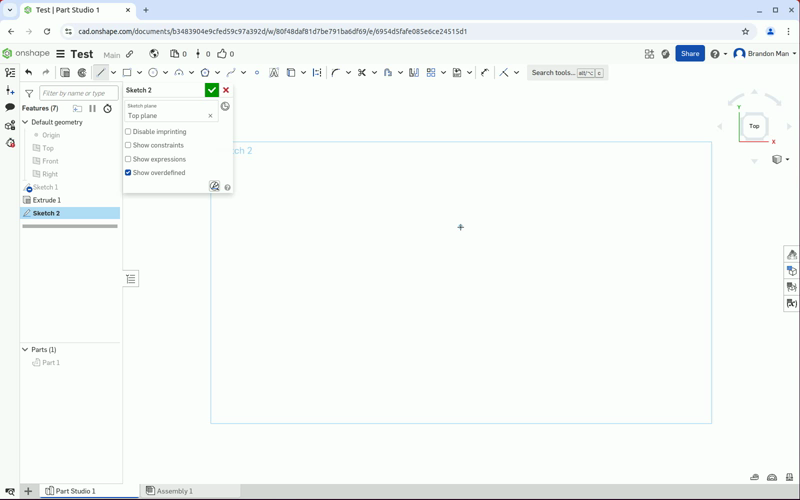
key_down(shift)
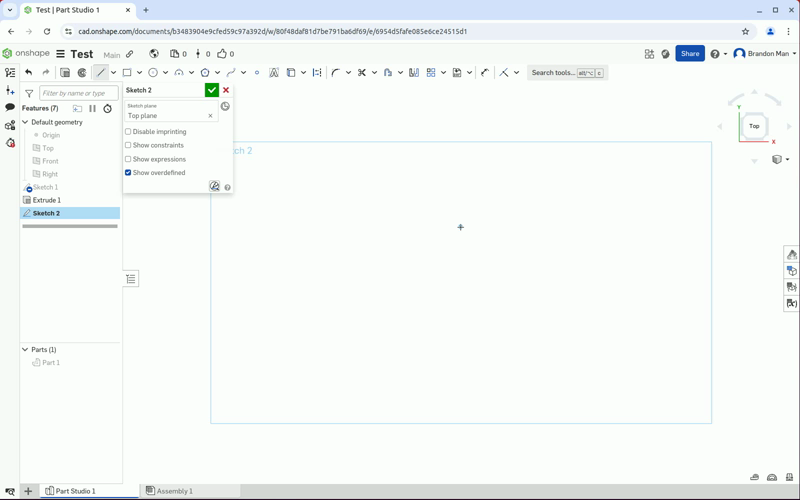
mouse_move(490, 226)
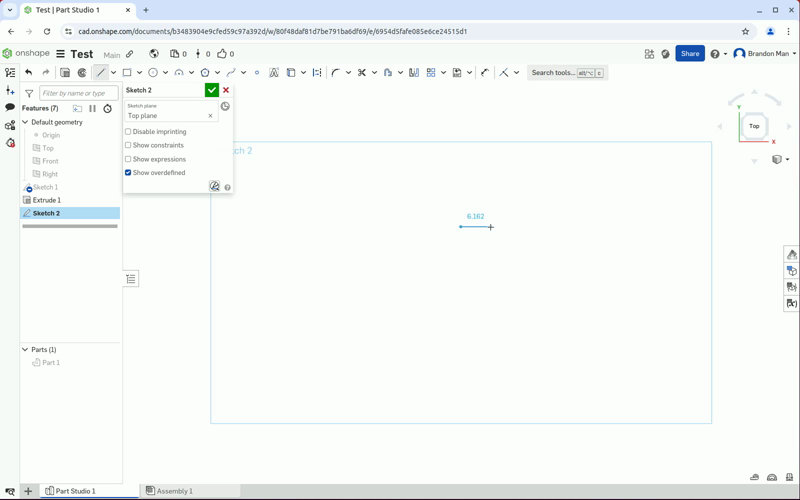
mouse_move(473, 234)
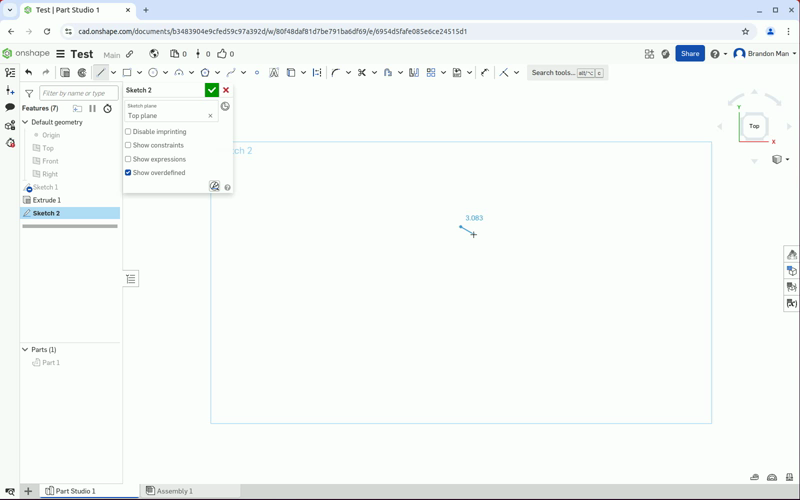
click(473, 234)
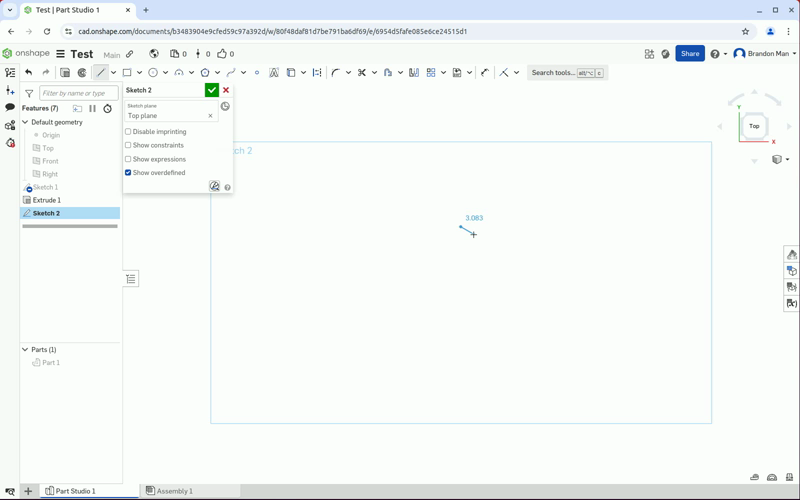
key_up(shift)
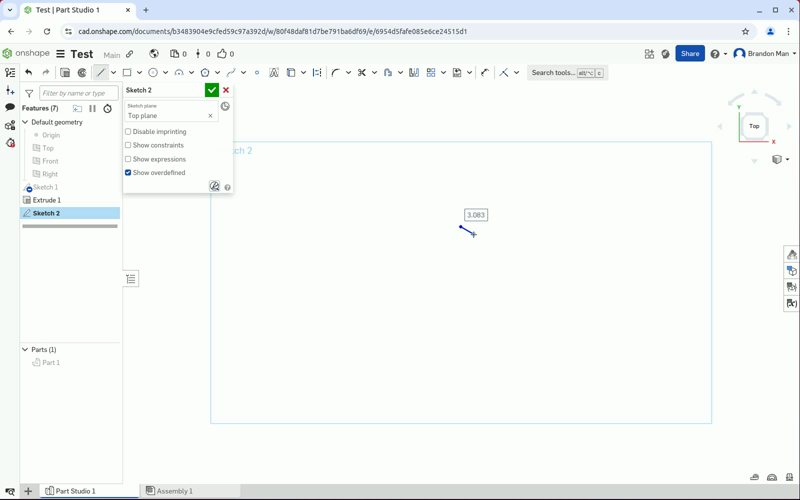
key_down(shift)
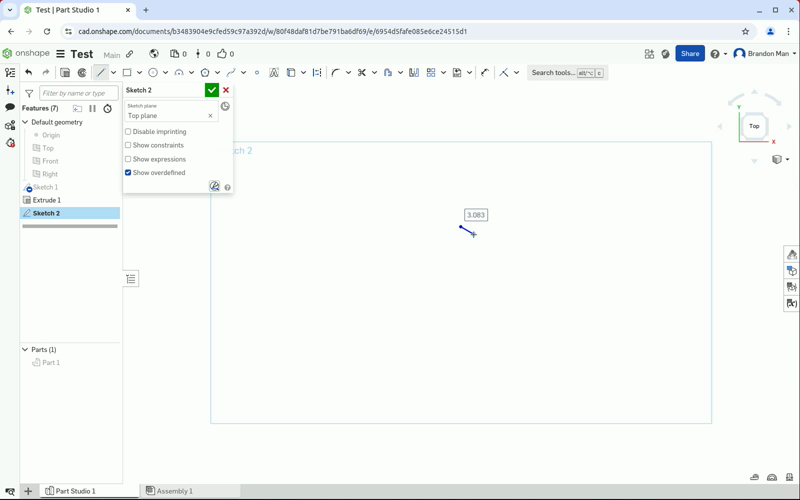
mouse_move(503, 234)
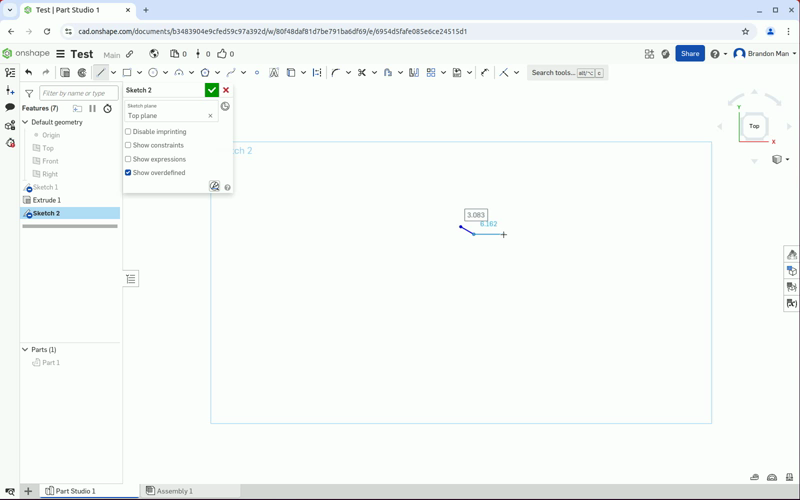
mouse_move(473, 219)
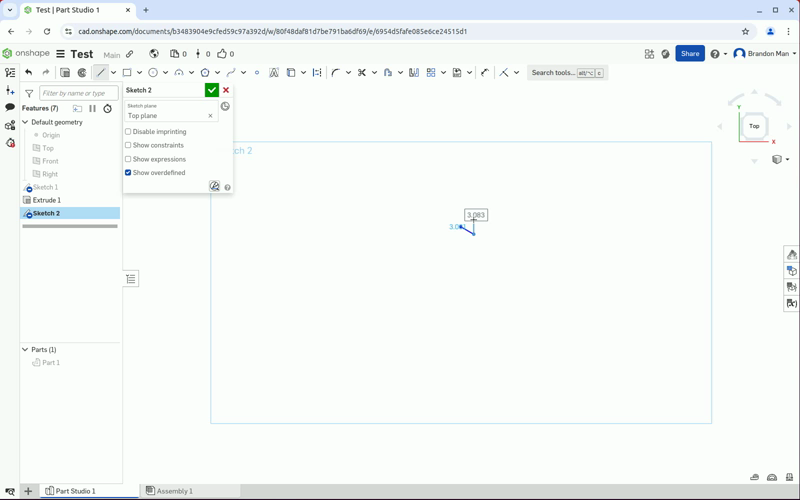
click(473, 219)
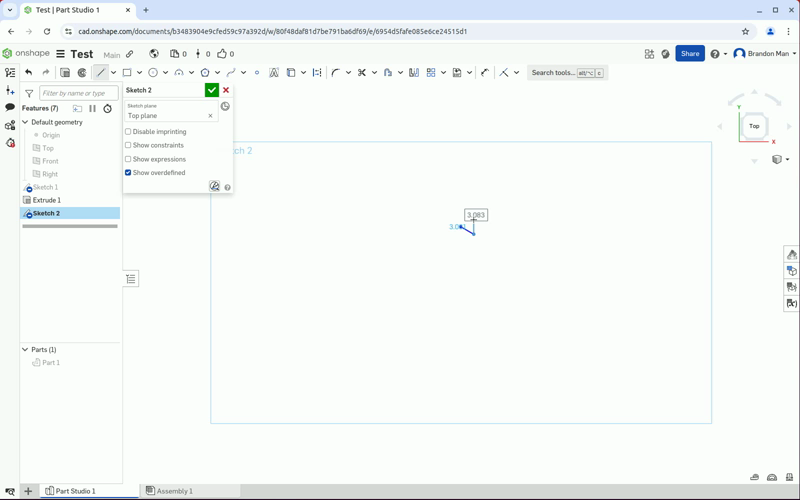
key_up(shift)
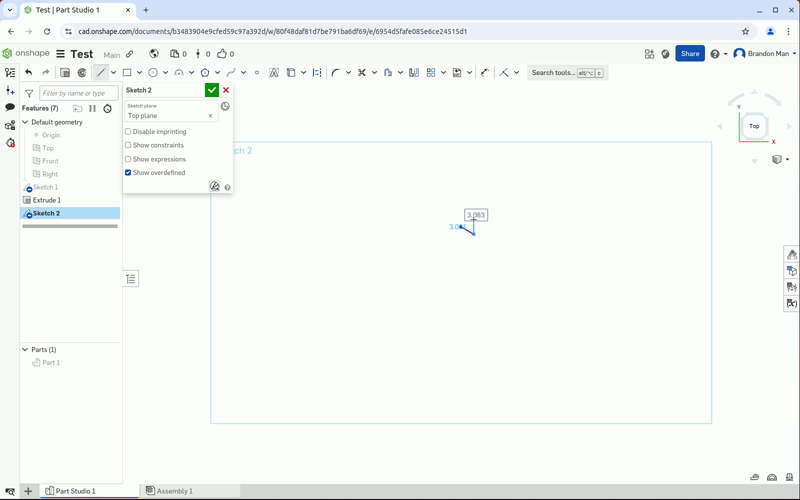
mouse_move(503, 219)
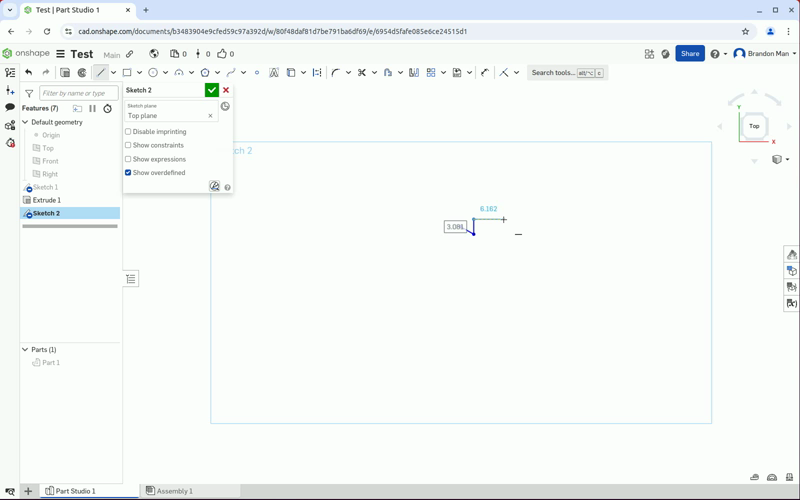
key_down(shift)
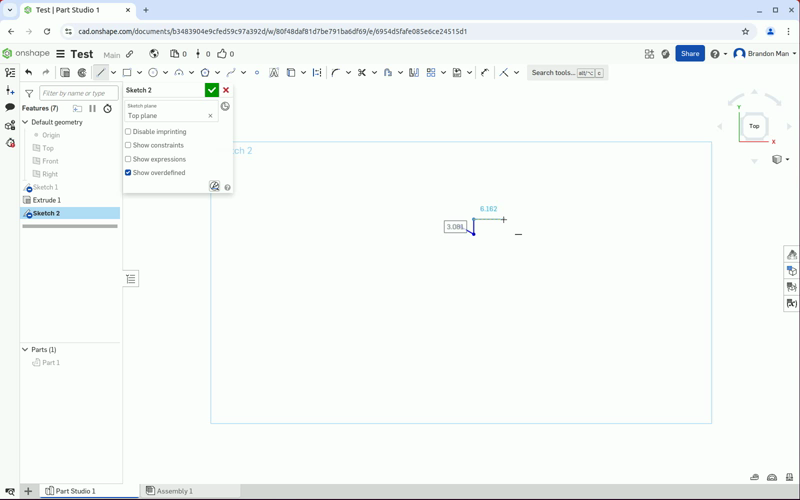
mouse_move(460, 226)
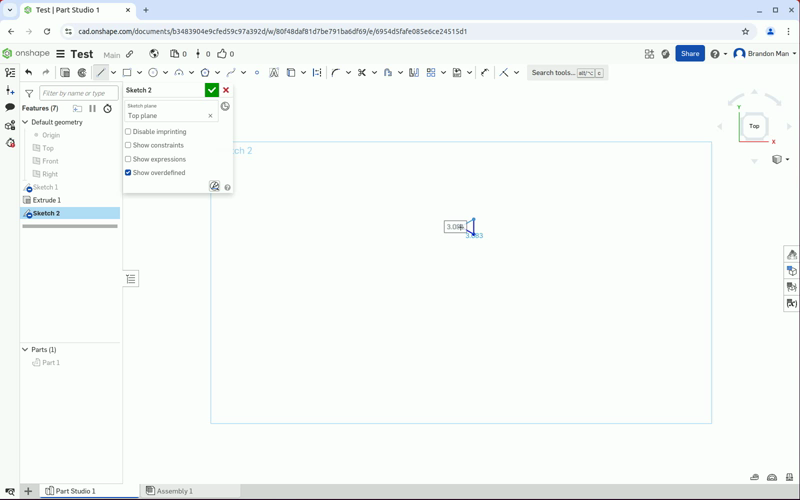
key_up(shift)
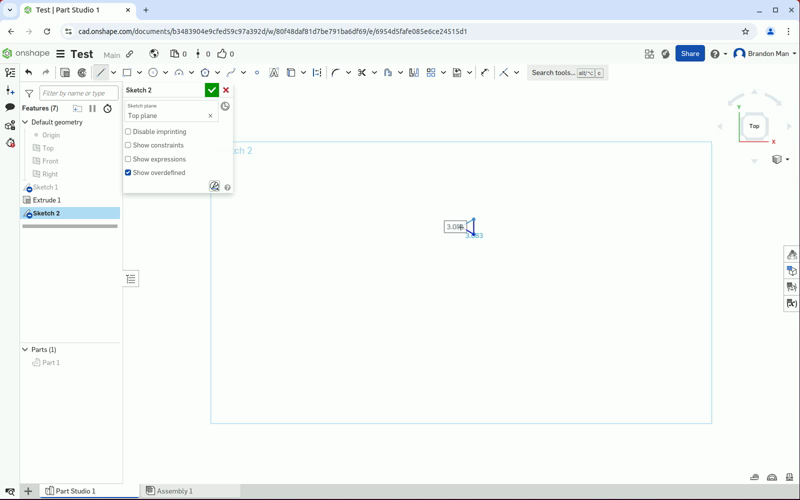
click(460, 226)
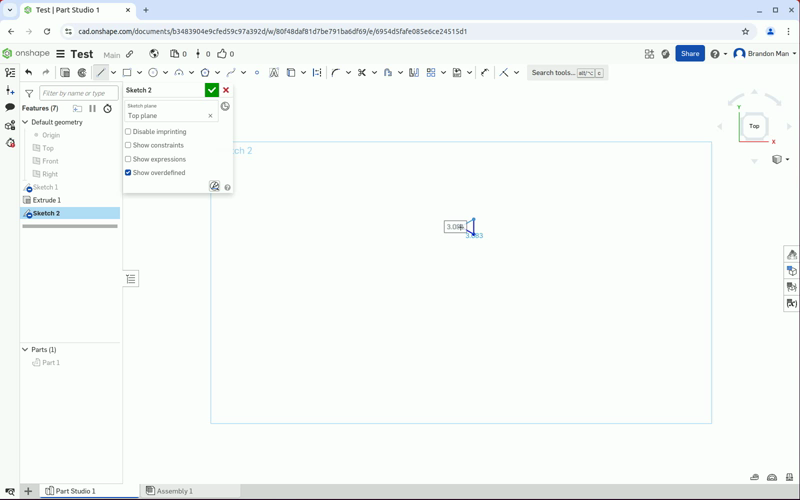
key(esc)
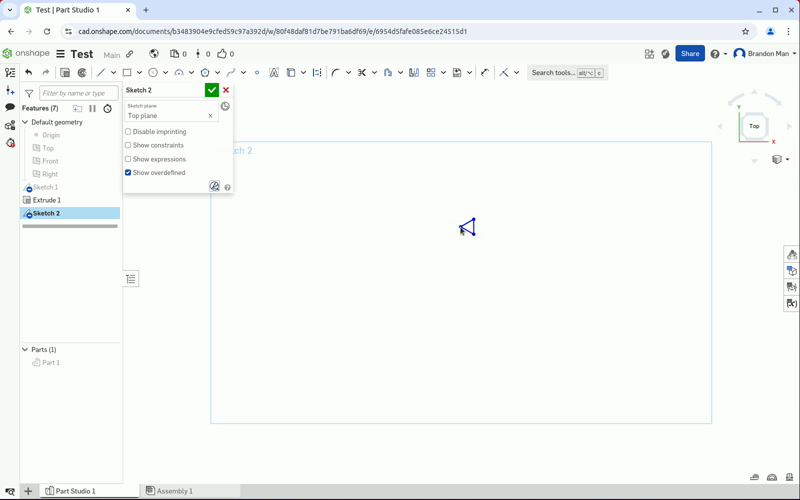
mouse_move(471, 221)
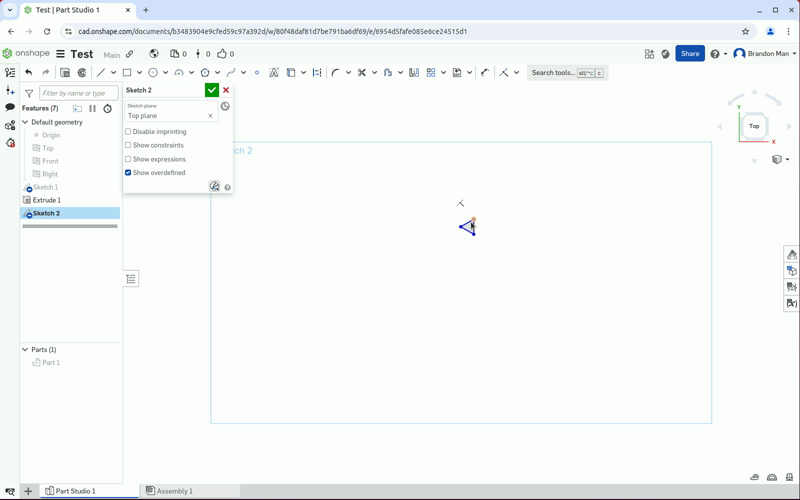
scroll(6)
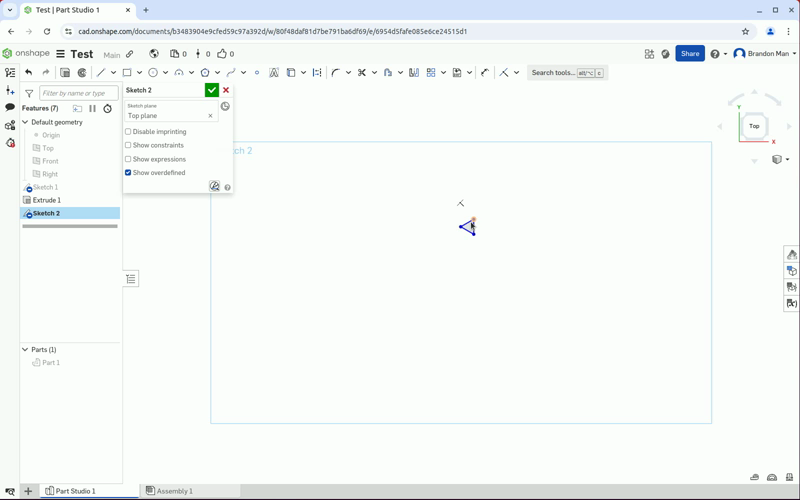
scroll(6)
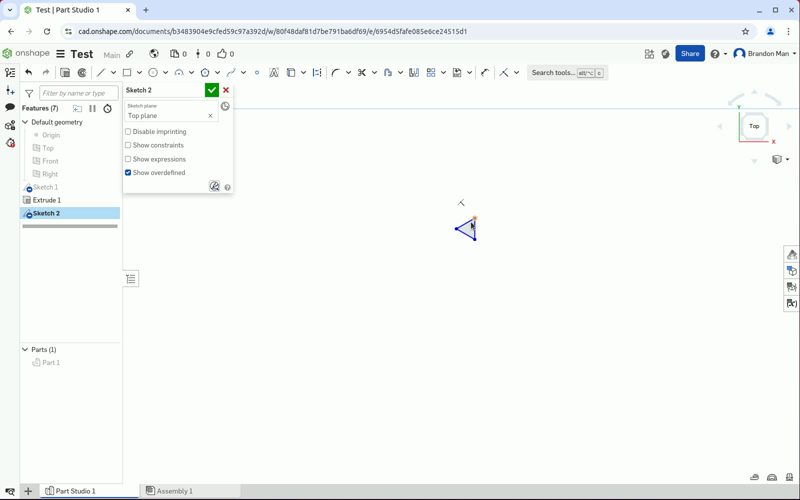
scroll(6)
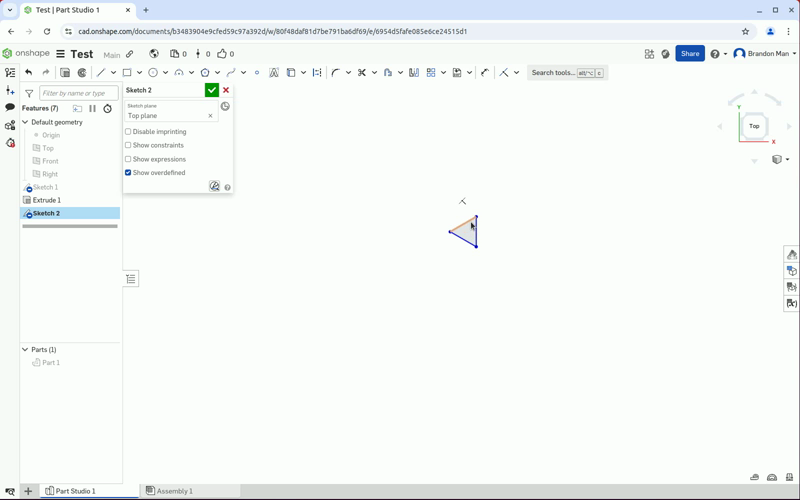
scroll(6)
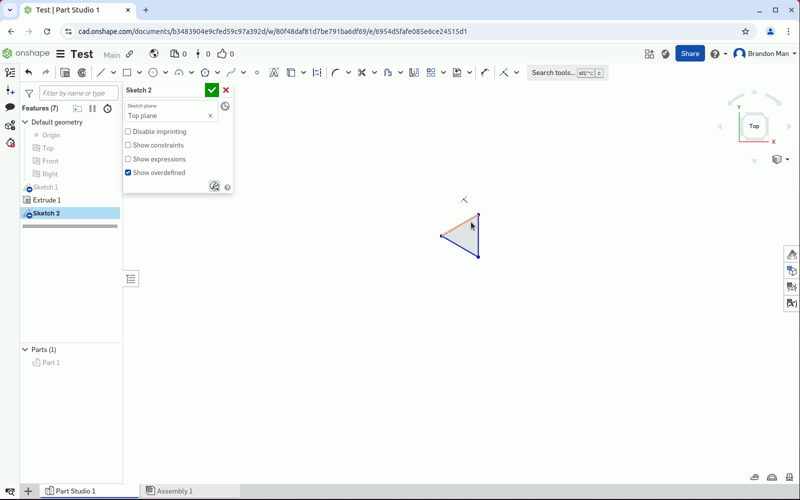
scroll(6)
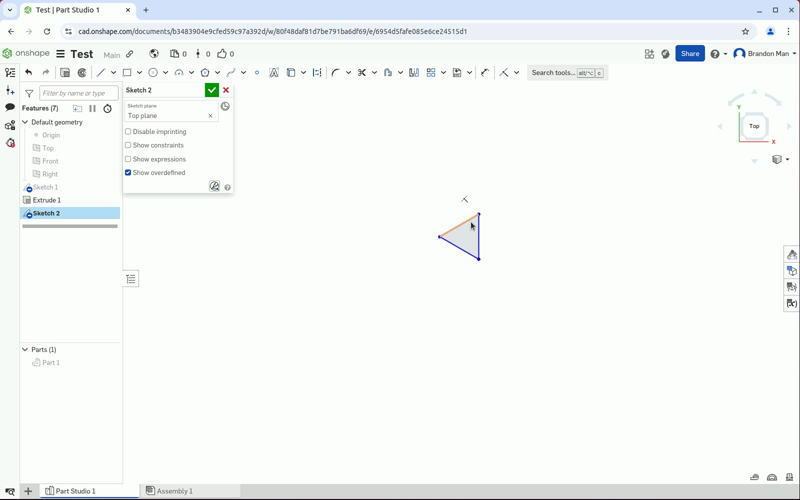
scroll(6)
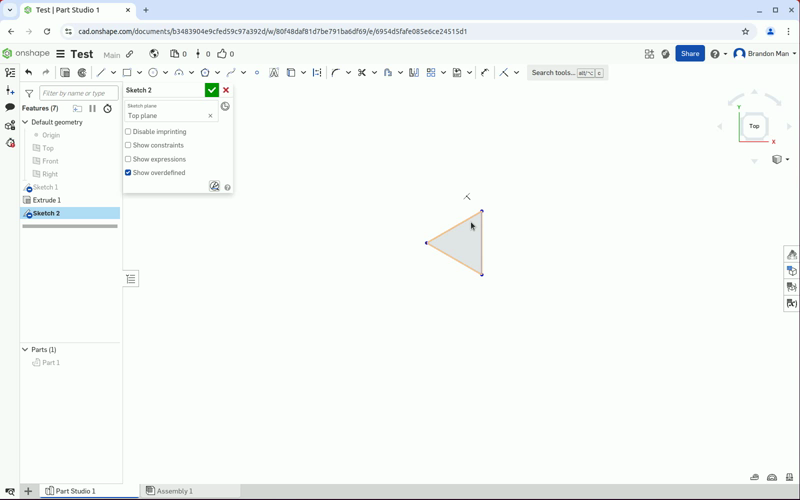
scroll(6)
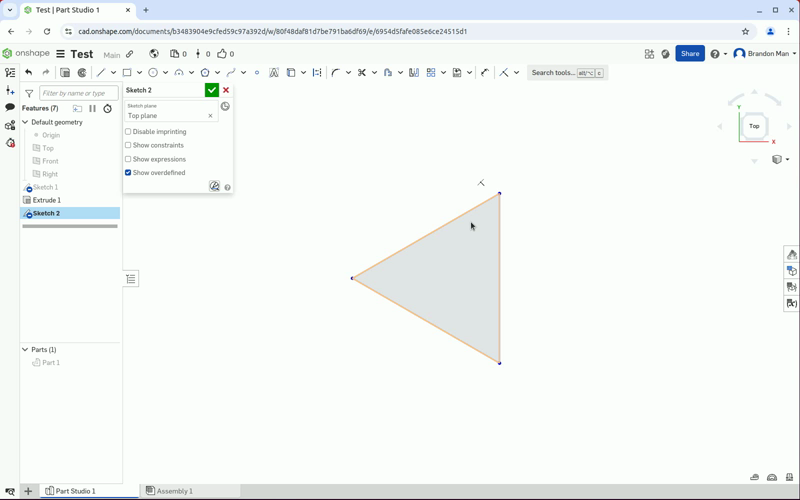
click(471, 221)
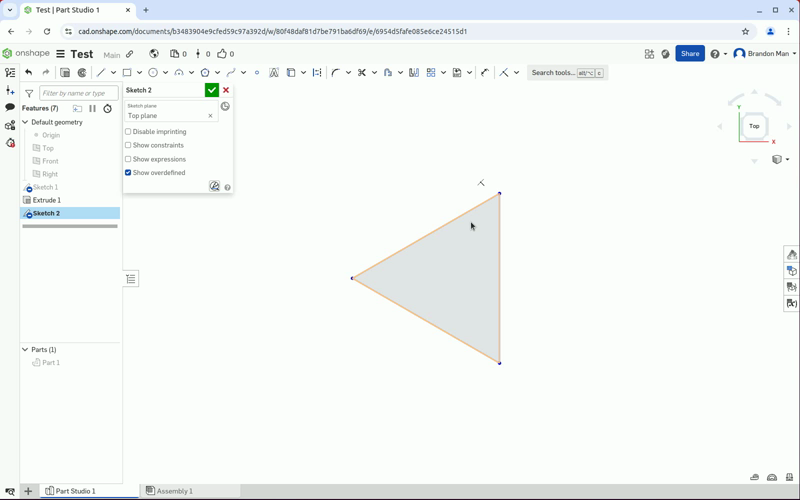
scroll(-6)
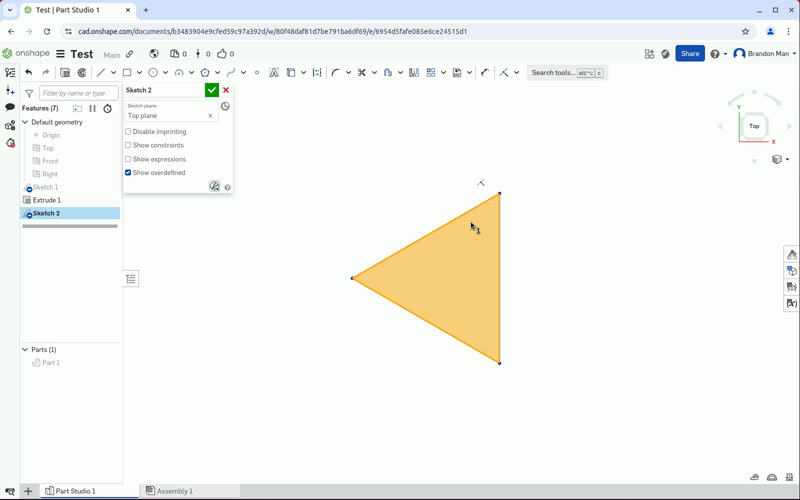
scroll(-6)
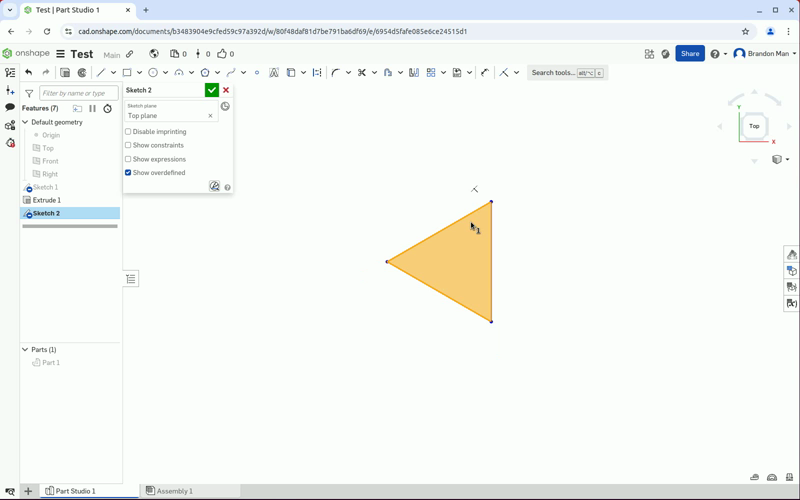
scroll(-6)
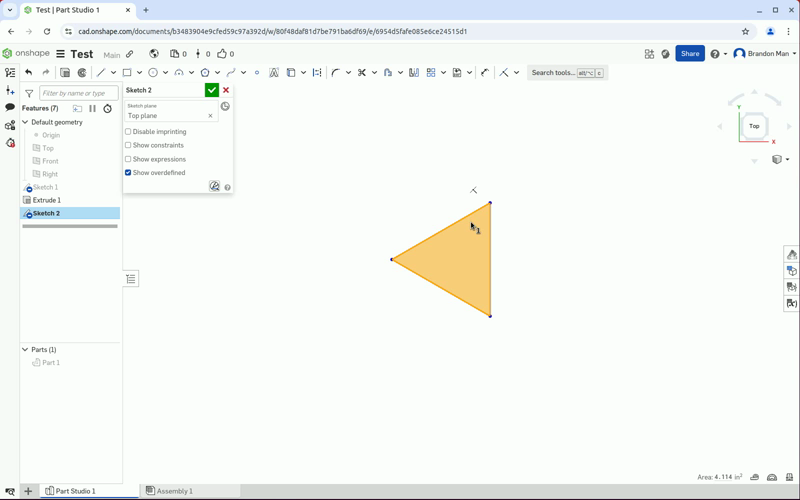
scroll(-6)
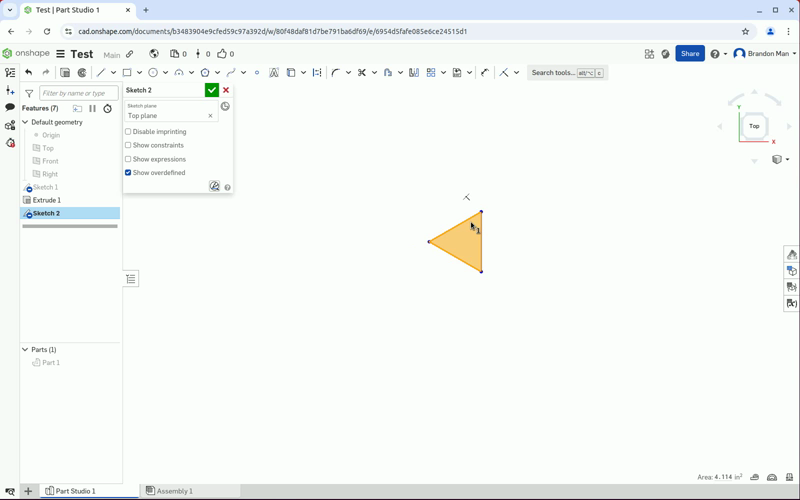
scroll(-6)
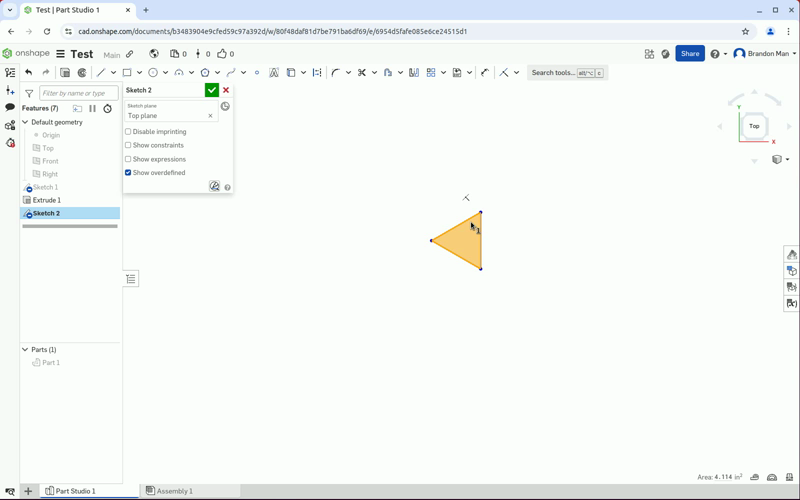
scroll(-6)
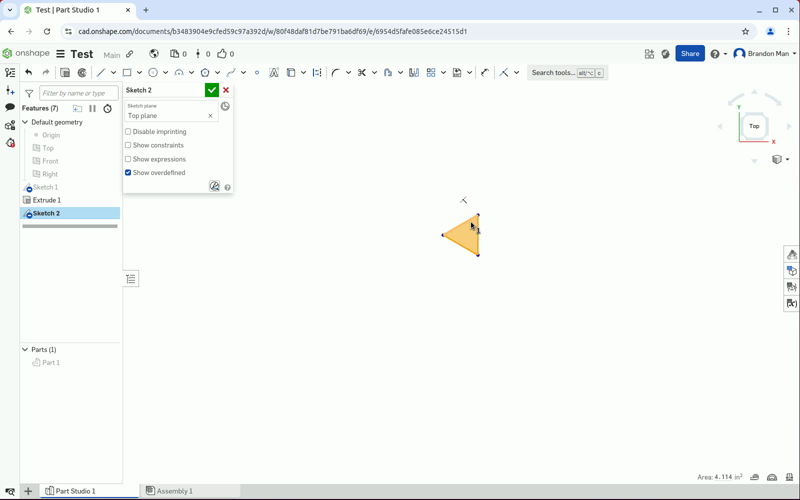
scroll(-6)
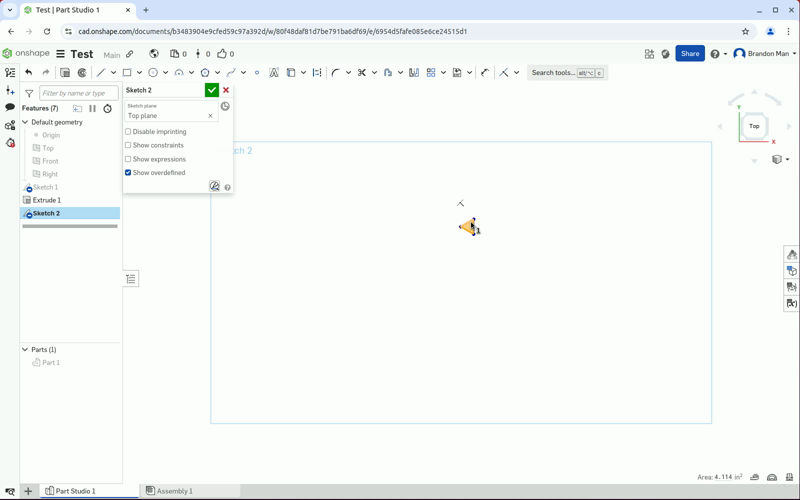
mouse_move(73, 352)
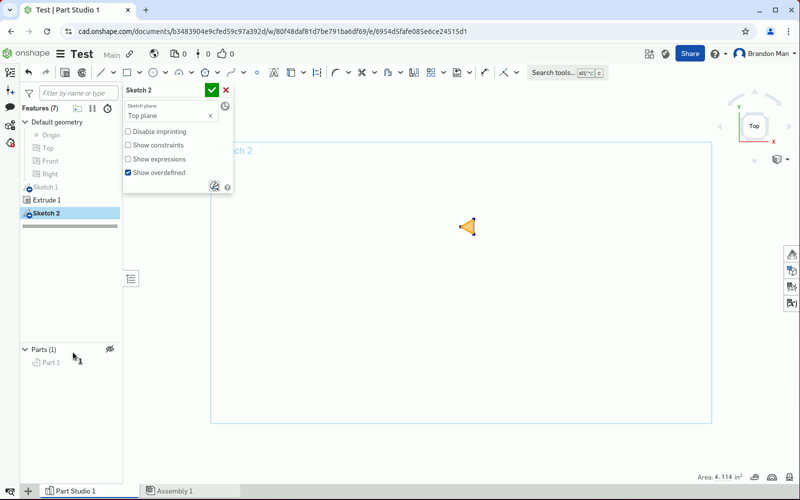
key(shift+y)
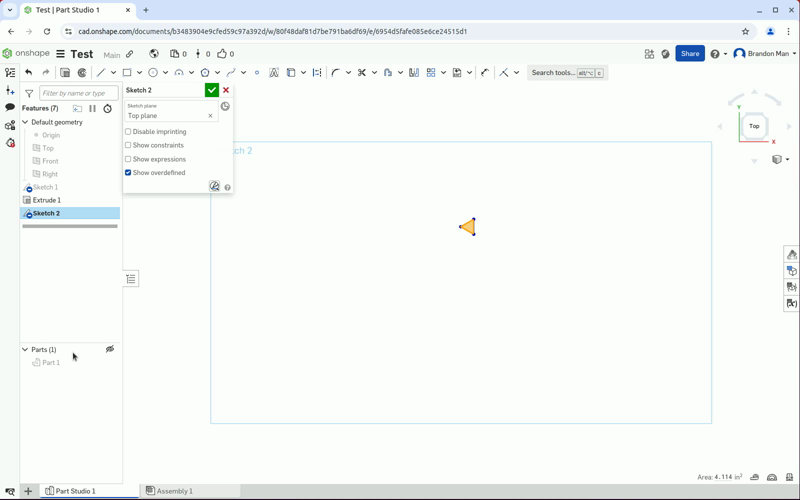
key(shift+e)
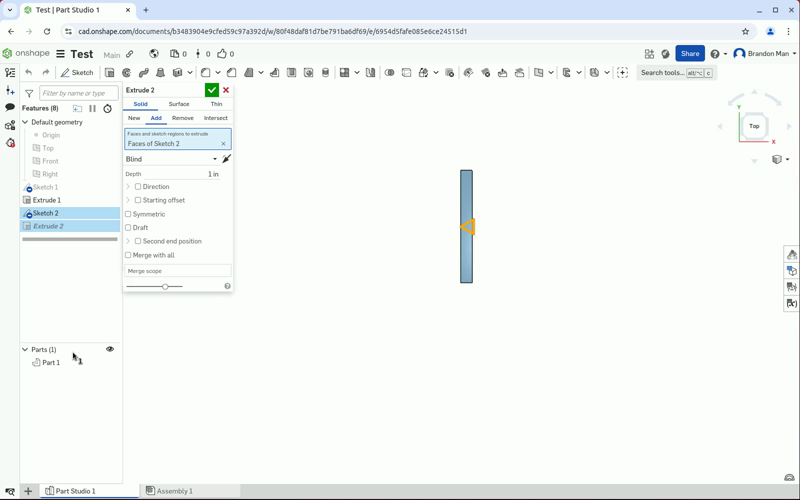
mouse_move(143, 106)
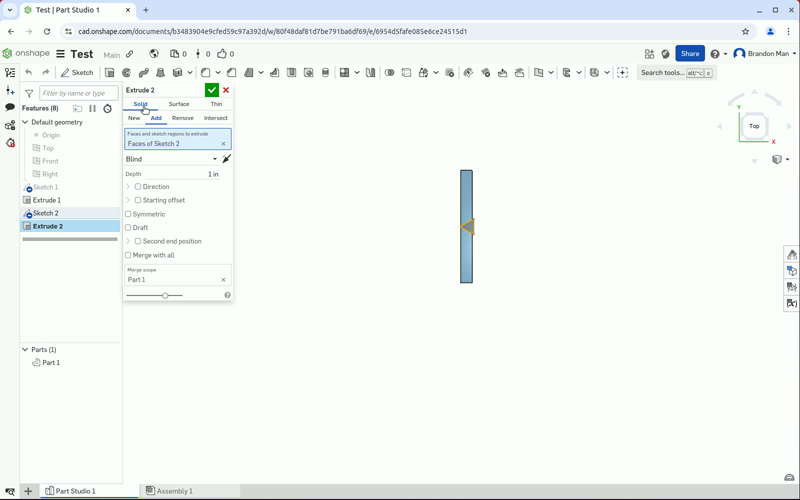
click(143, 106)
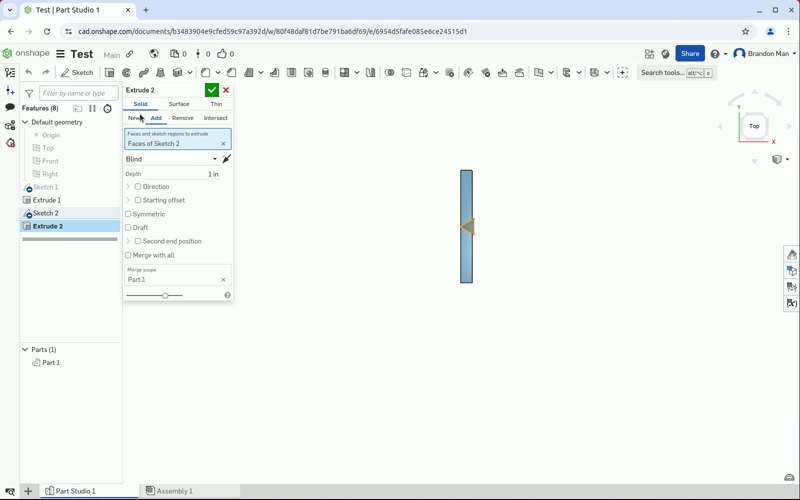
mouse_move(137, 120)
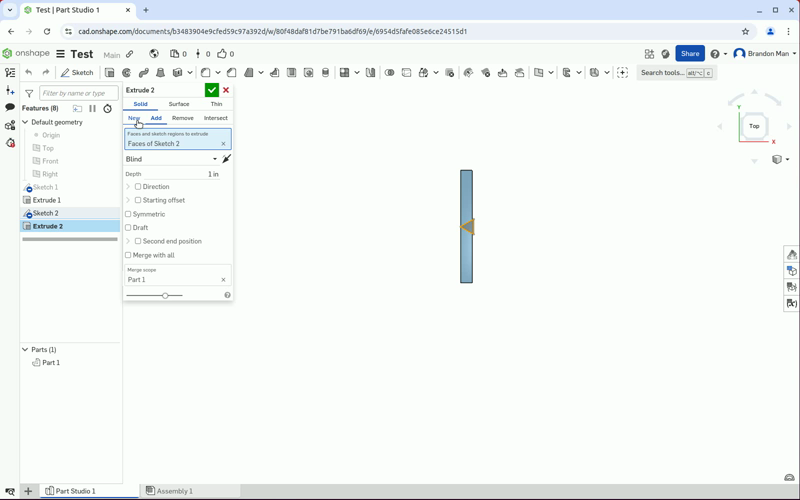
click(137, 120)
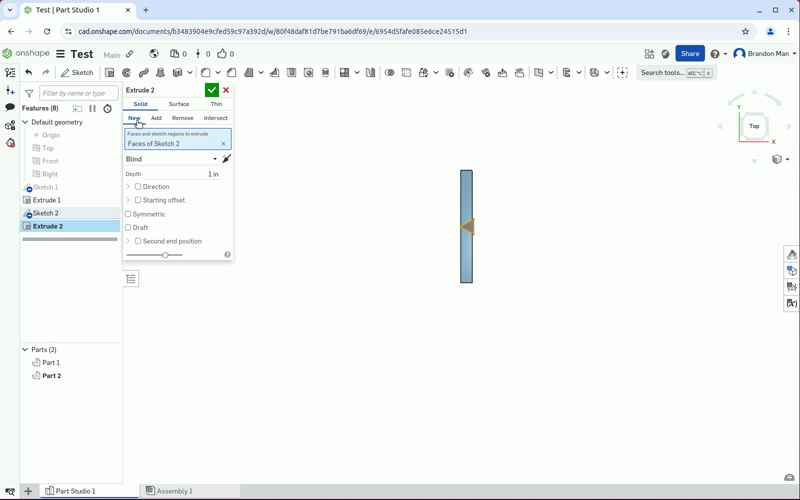
key(tab, 4)
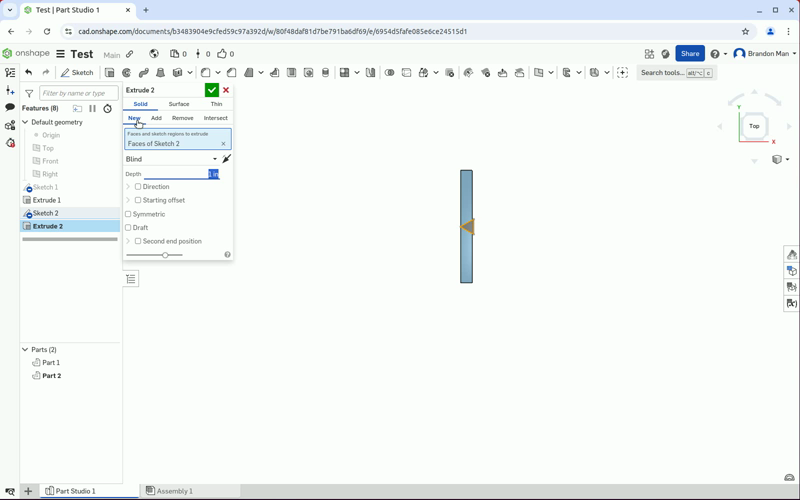
text(2.407)
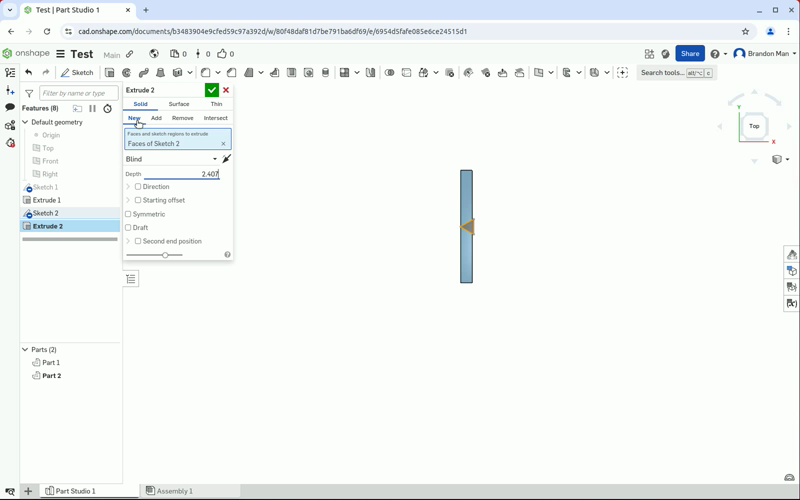
key(enter)
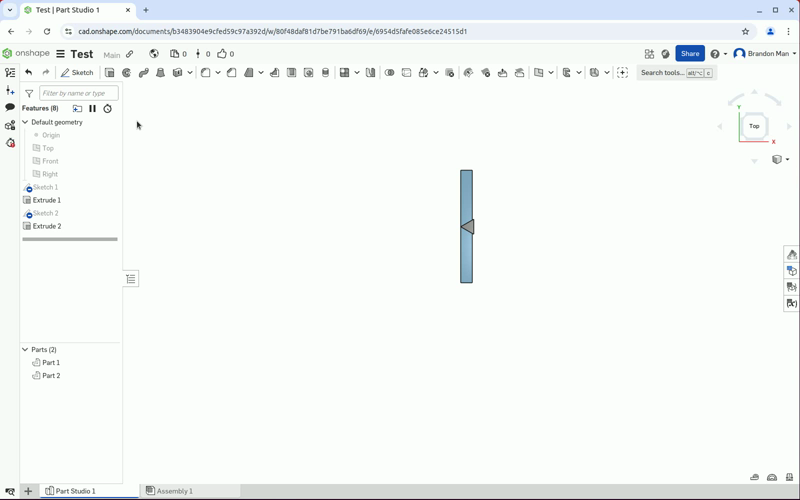
key(shift+h)
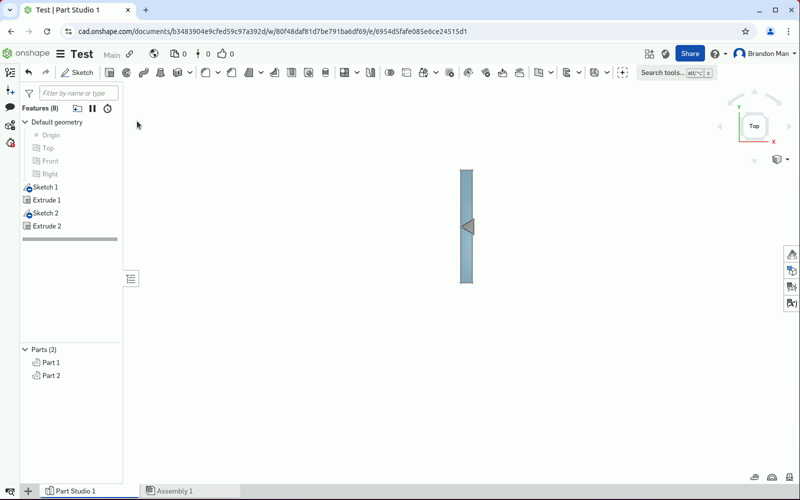
key(shift+h)
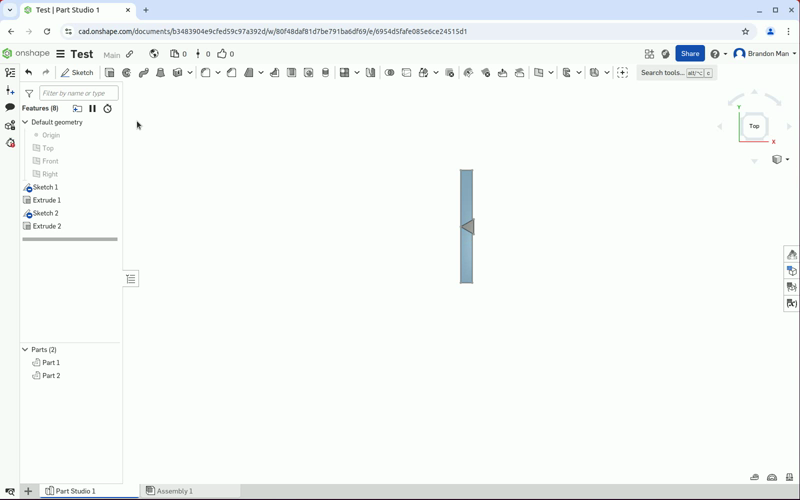
key(shift+7)
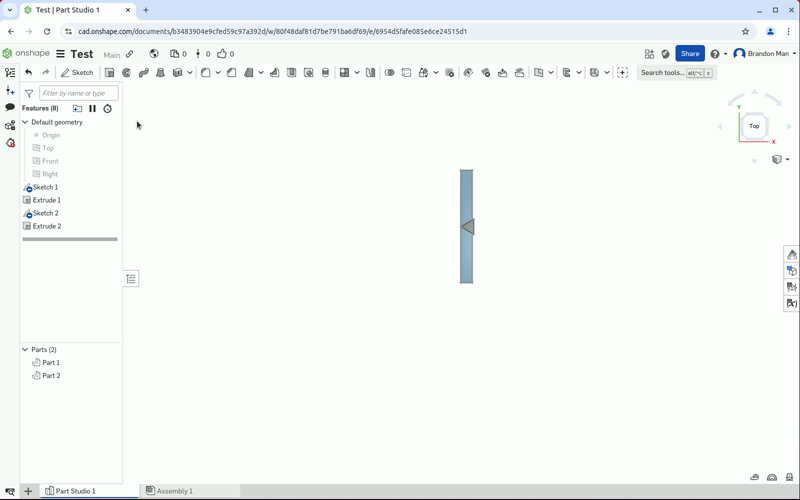
key(up, 3)
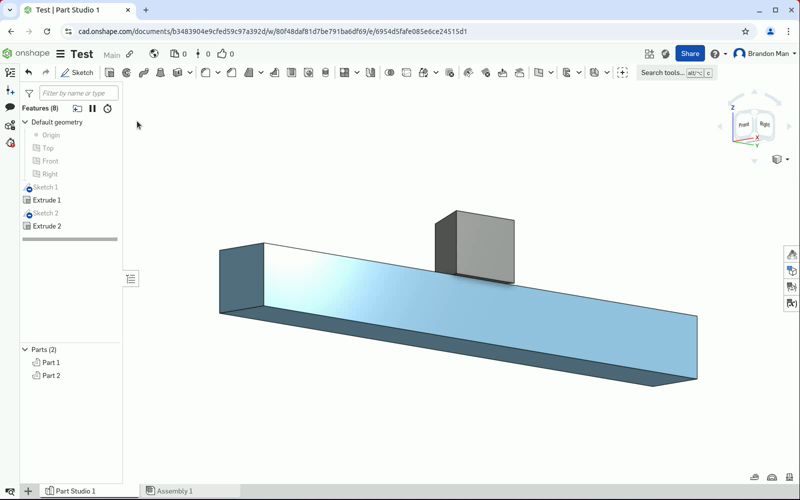
key(left, 3)
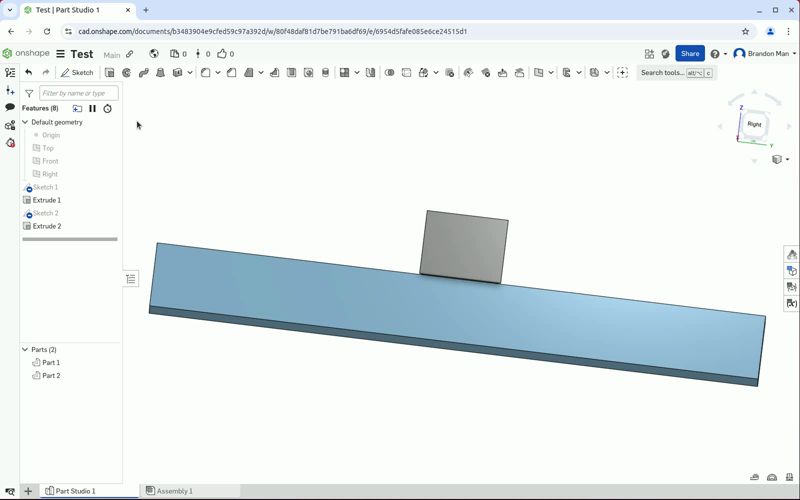
key(right, 3)
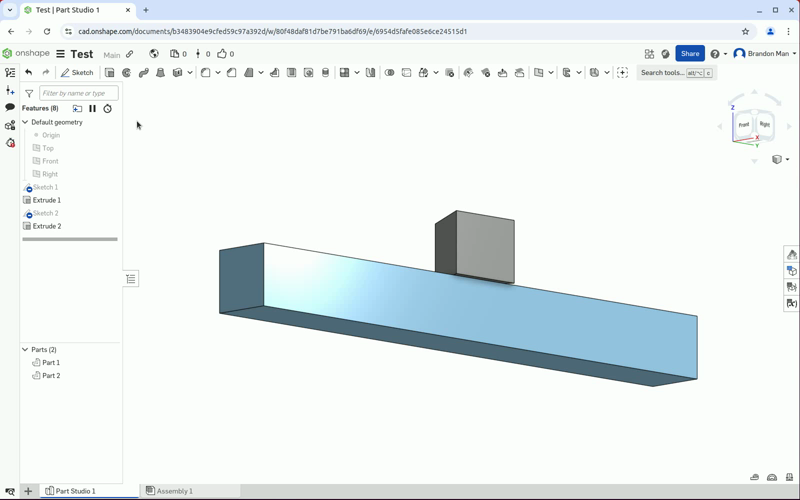
key(down, 3)
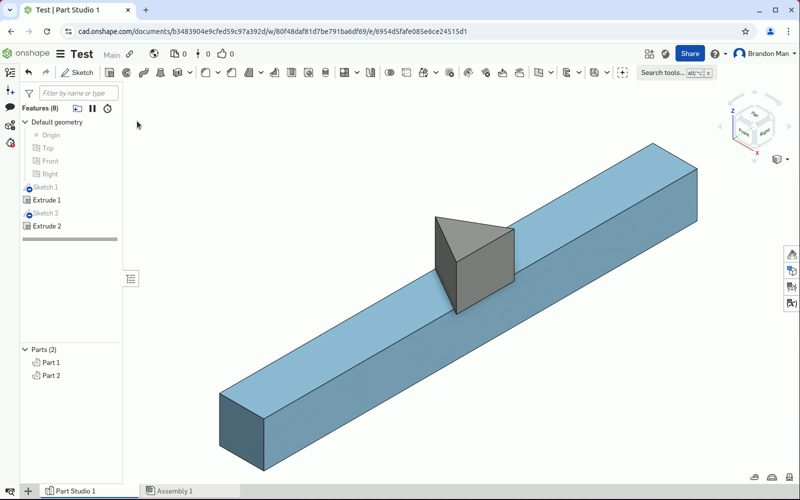
mouse_move(73, 189)
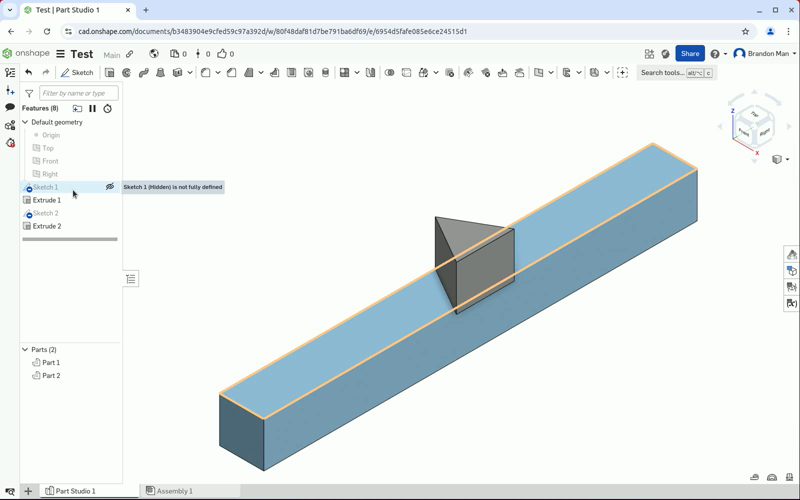
click(73, 189)